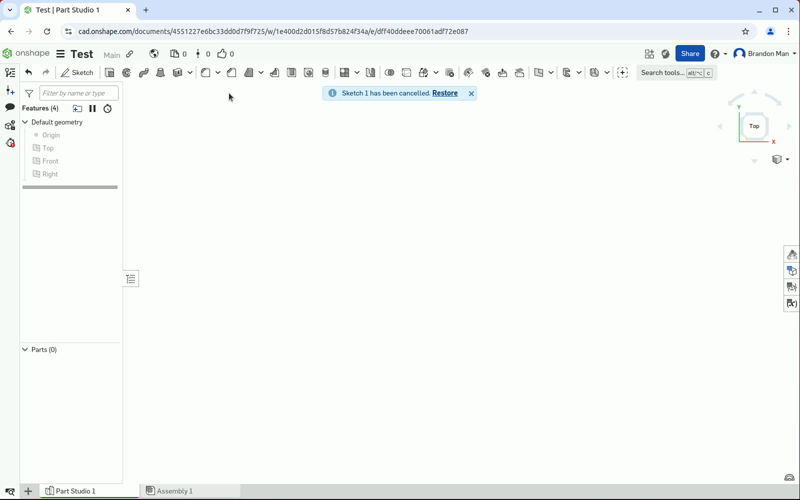
key(shift+h)
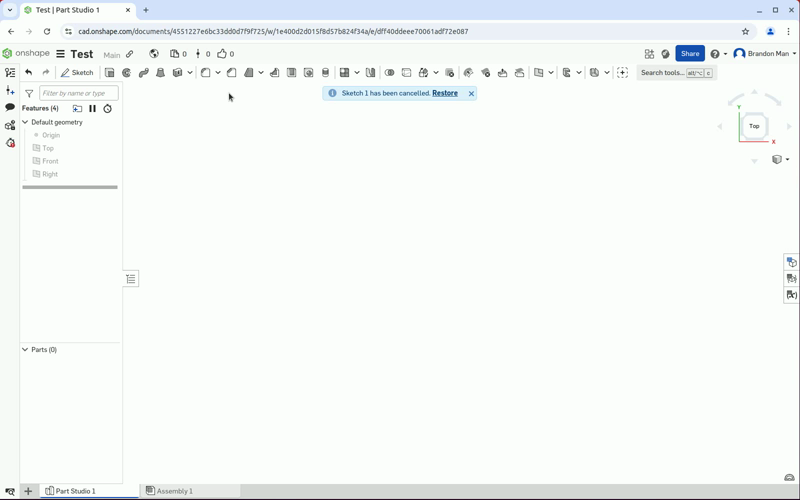
mouse_move(73, 352)
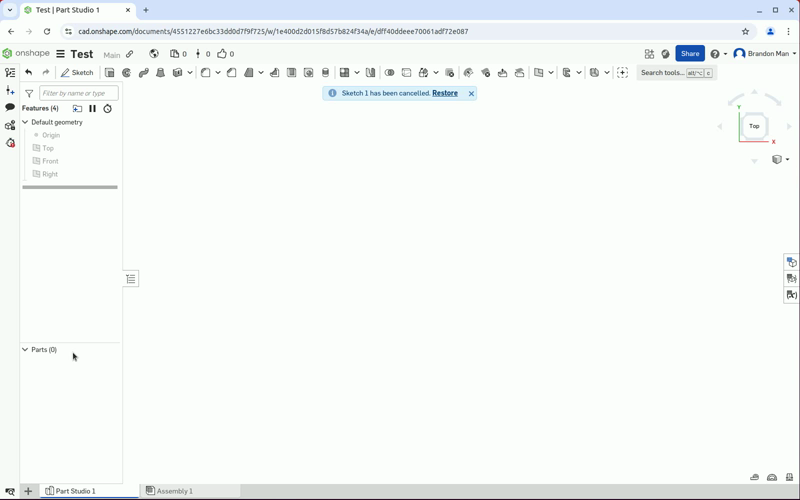
key(y)
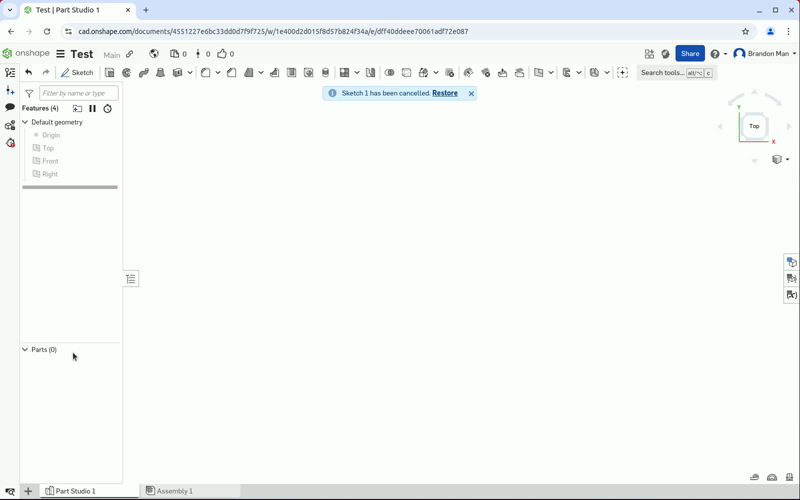
key(shift+p)
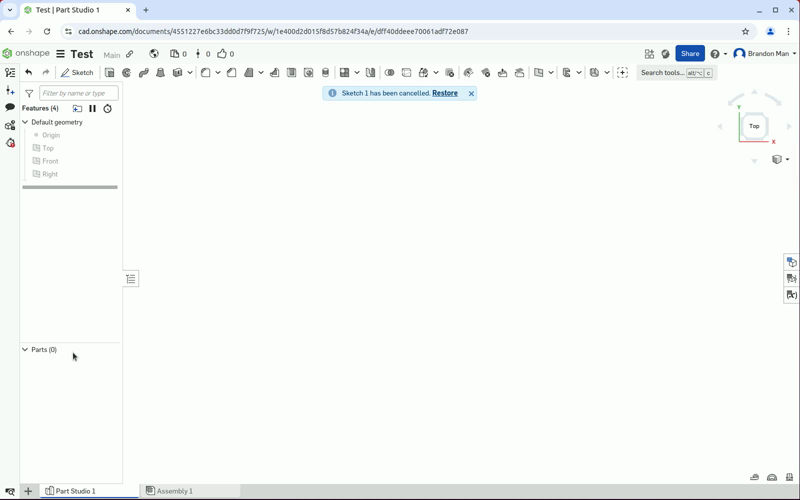
key(space)
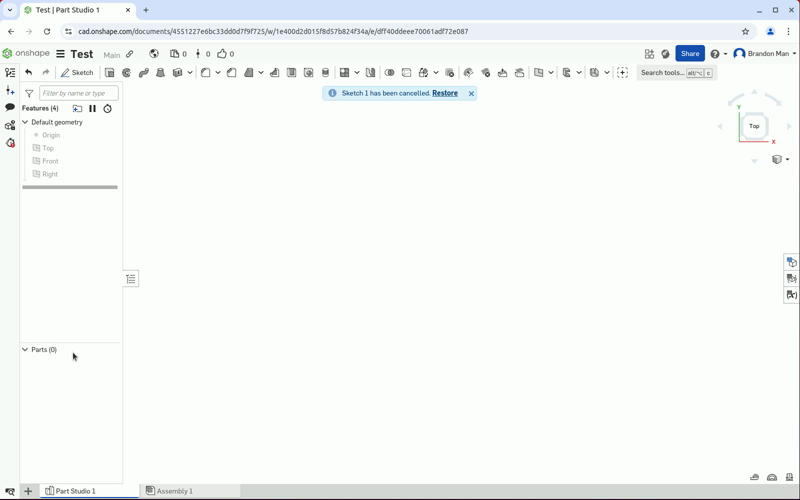
key_down(shift)
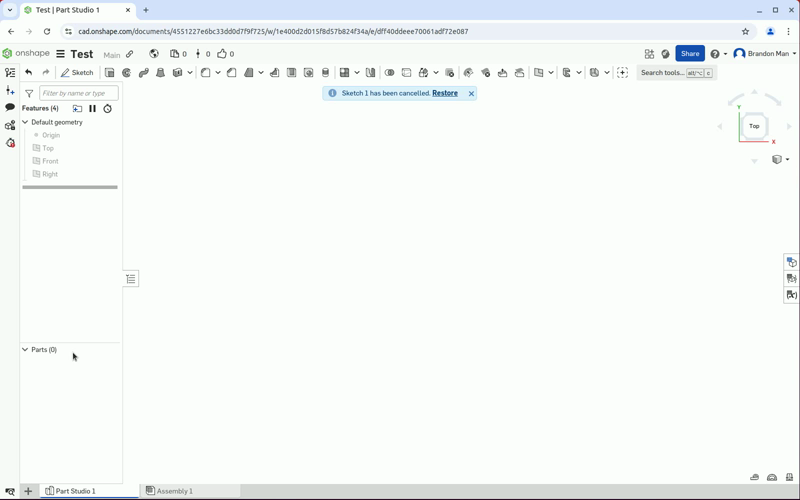
key(up)
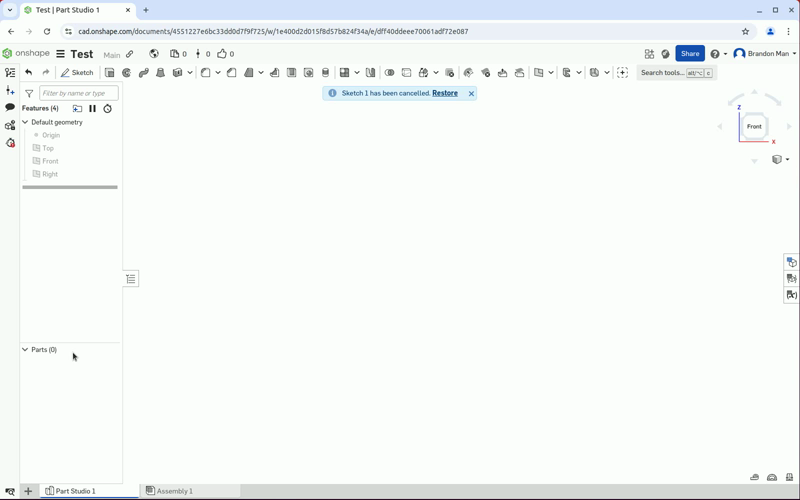
key_up(shift)
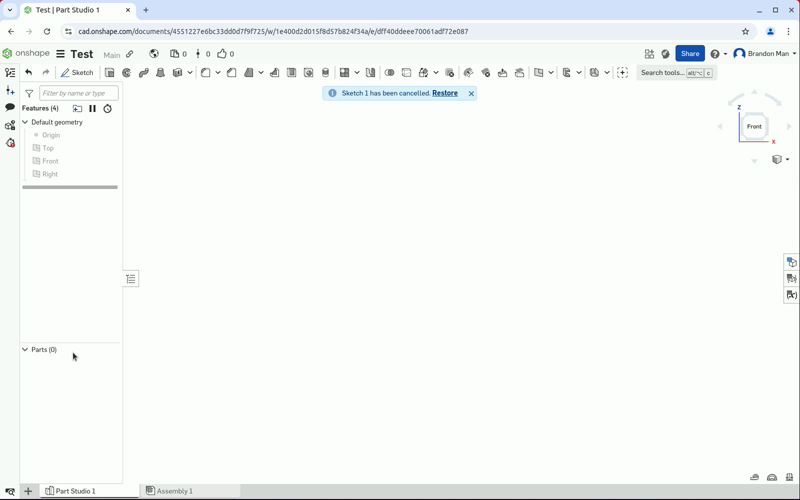
mouse_move(73, 352)
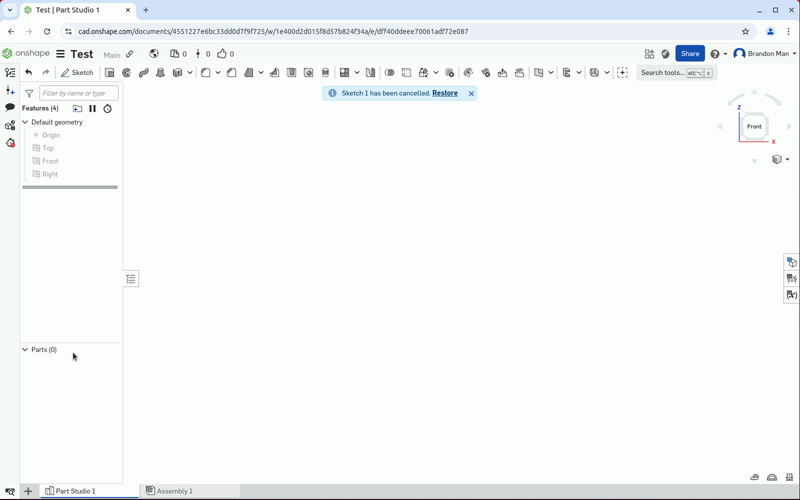
key(shift+y)
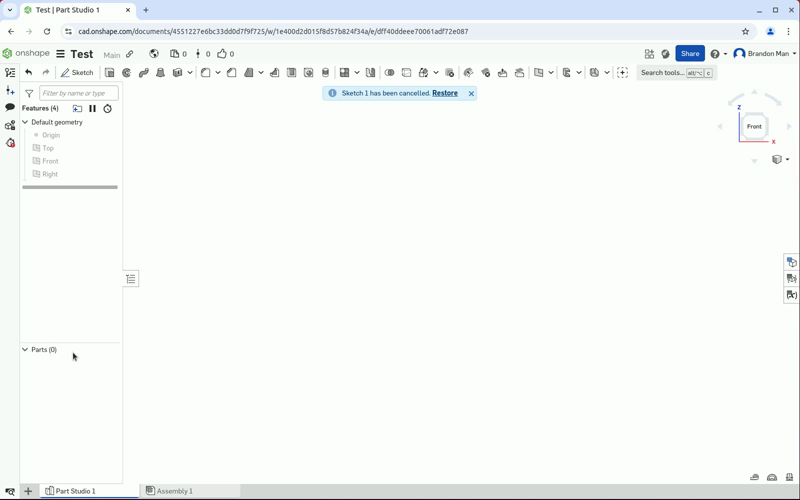
key(shift+s)
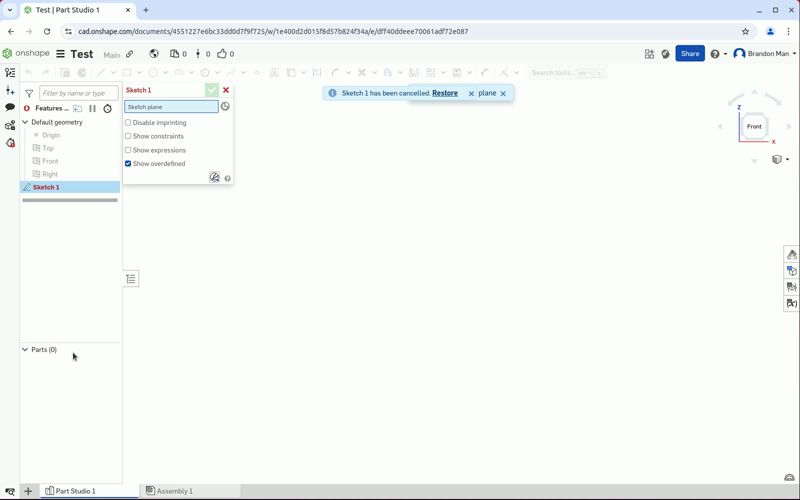
mouse_move(73, 163)
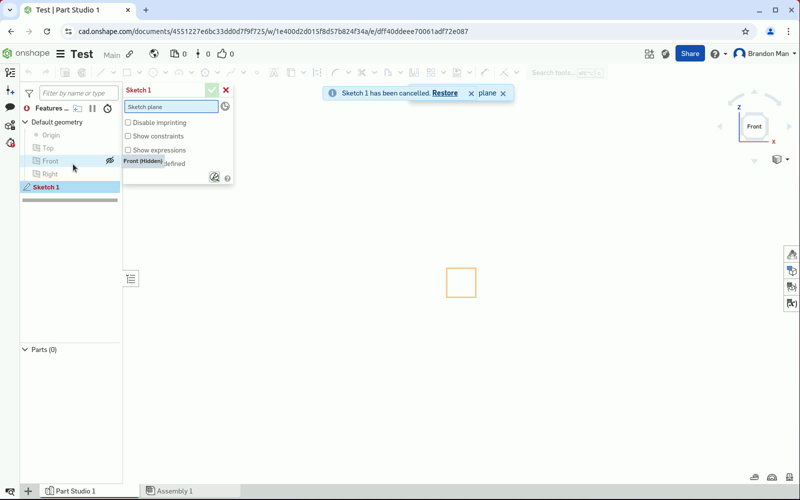
click(73, 163)
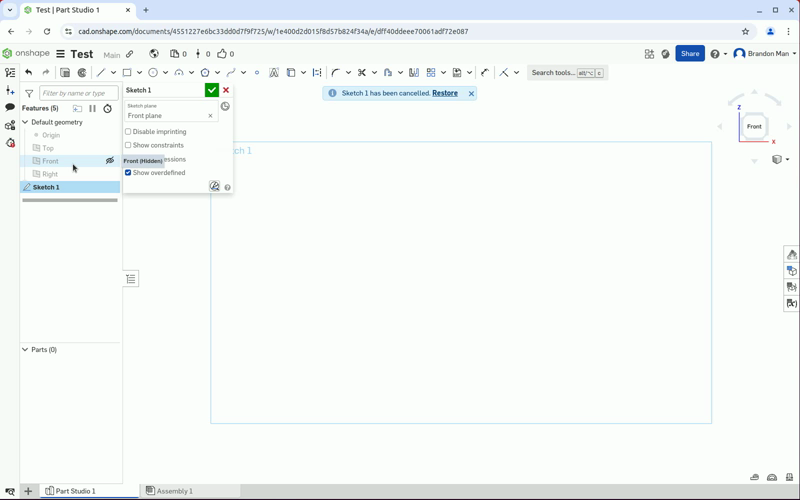
mouse_move(73, 352)
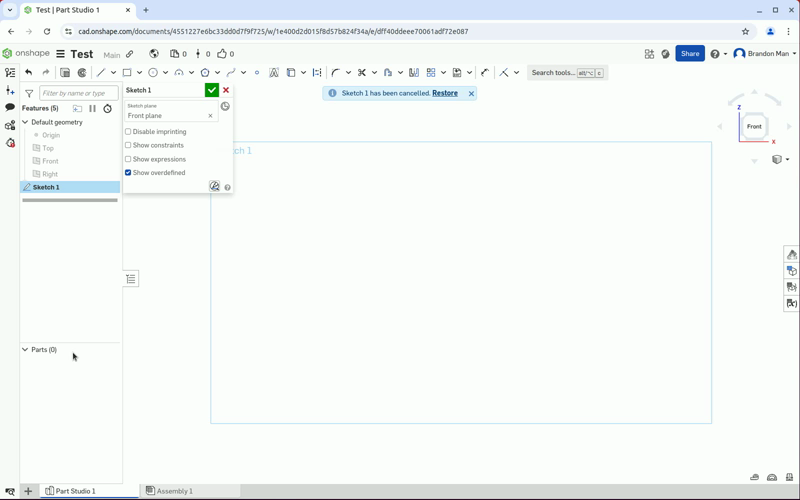
key(y)
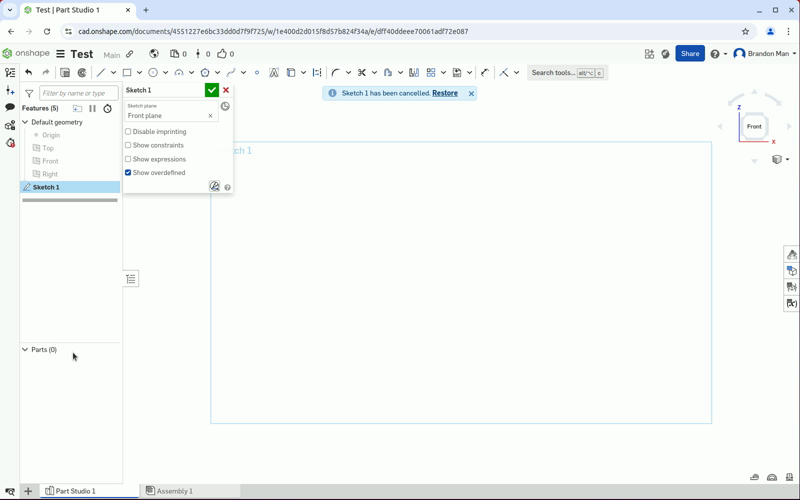
key(l)
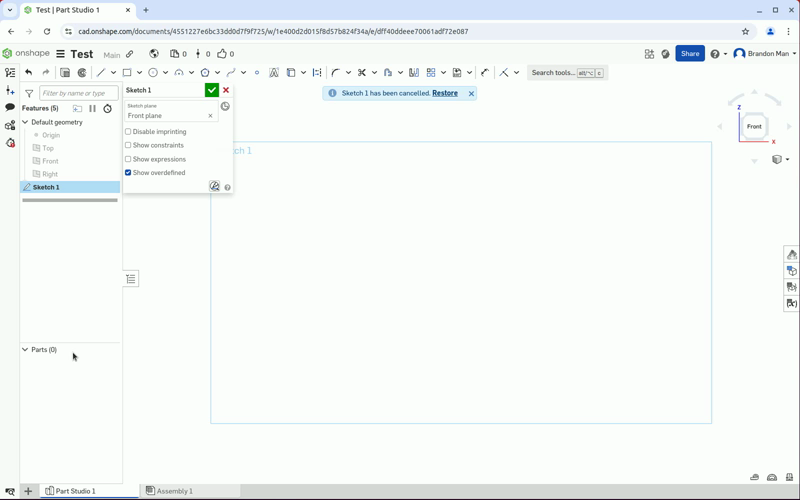
key_down(shift)
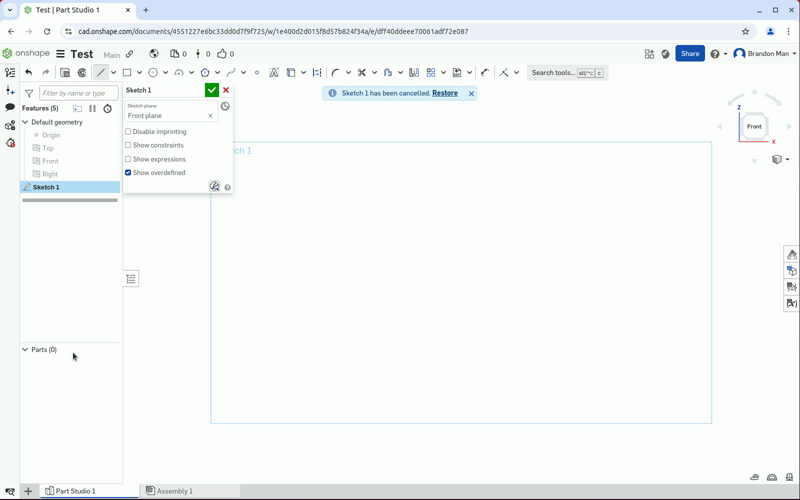
mouse_move(348, 282)
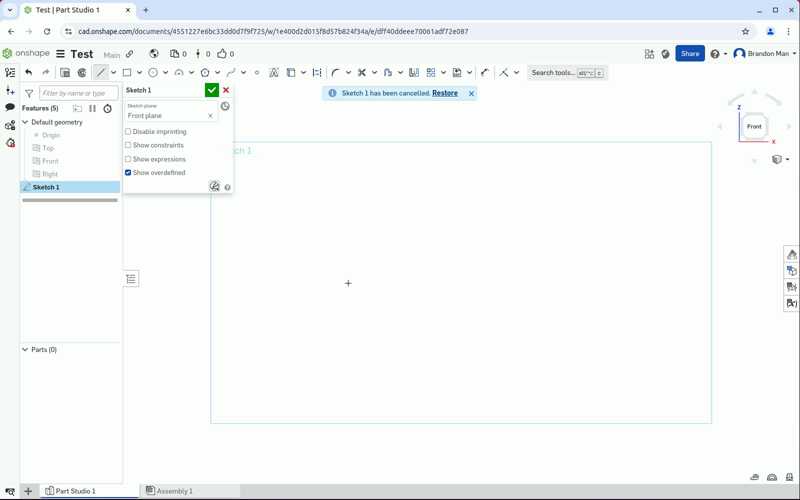
click(348, 282)
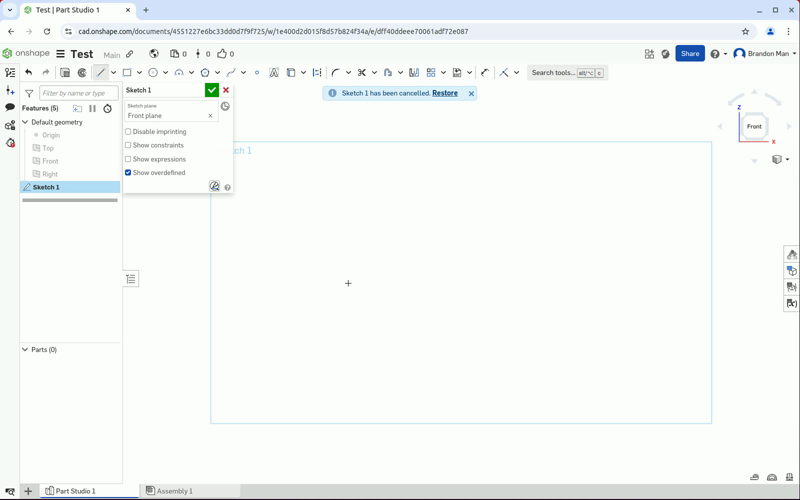
key_up(shift)
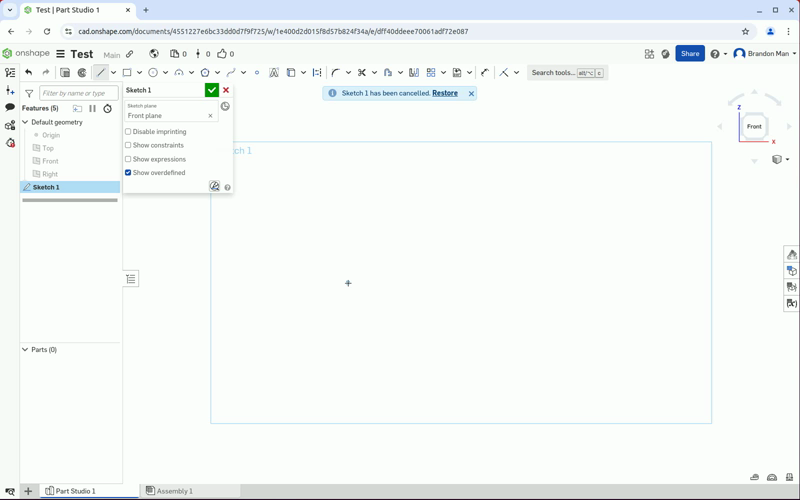
key_down(shift)
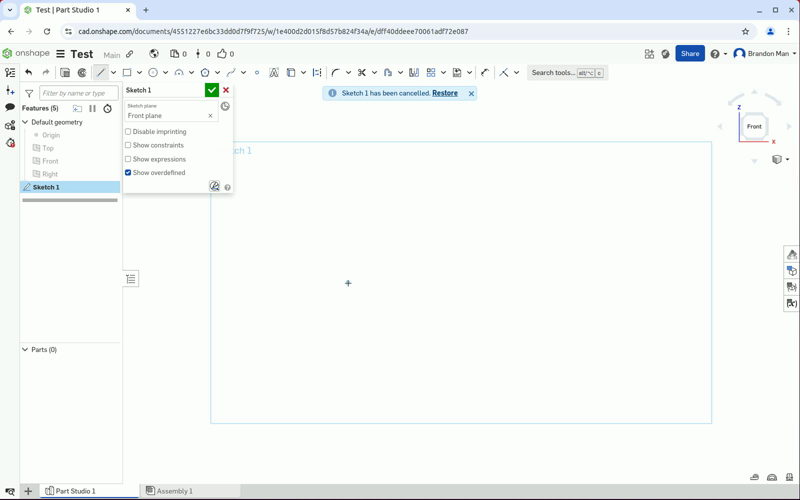
mouse_move(460, 282)
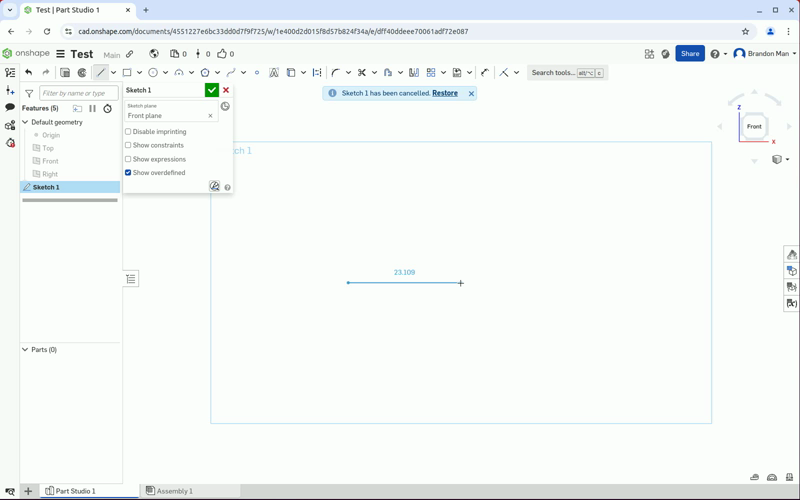
click(460, 282)
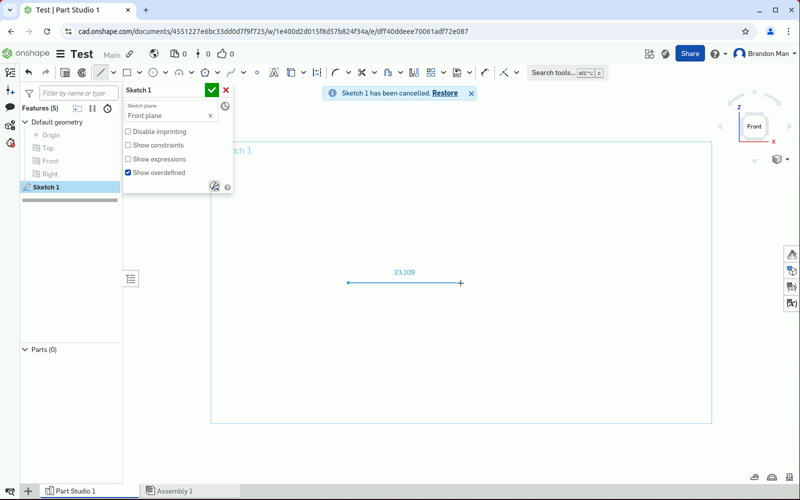
key_up(shift)
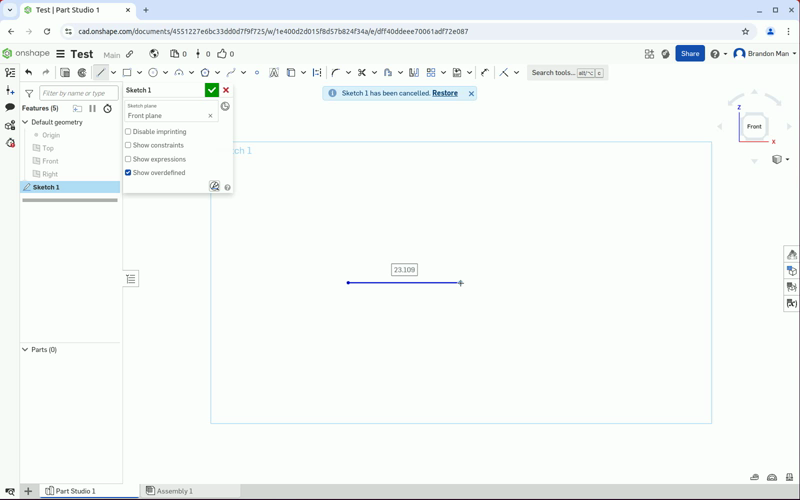
key_down(shift)
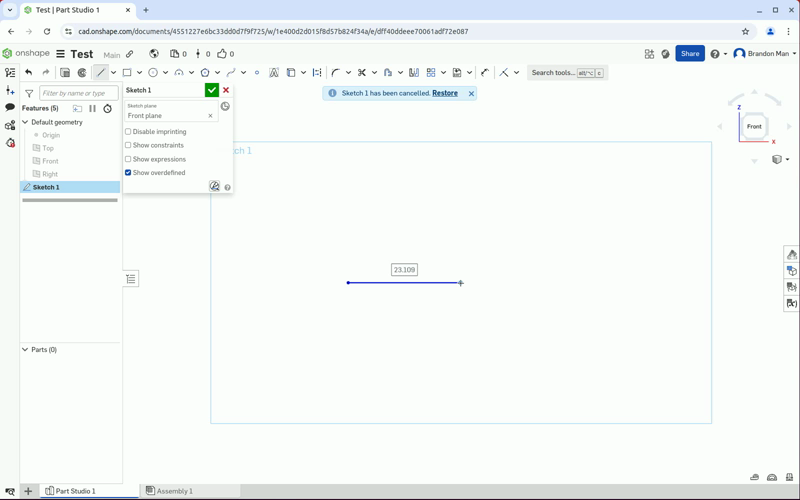
mouse_move(460, 170)
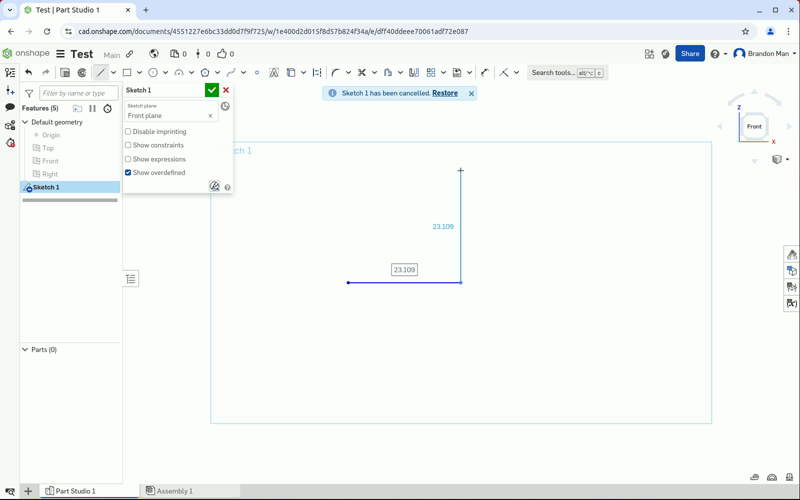
click(460, 170)
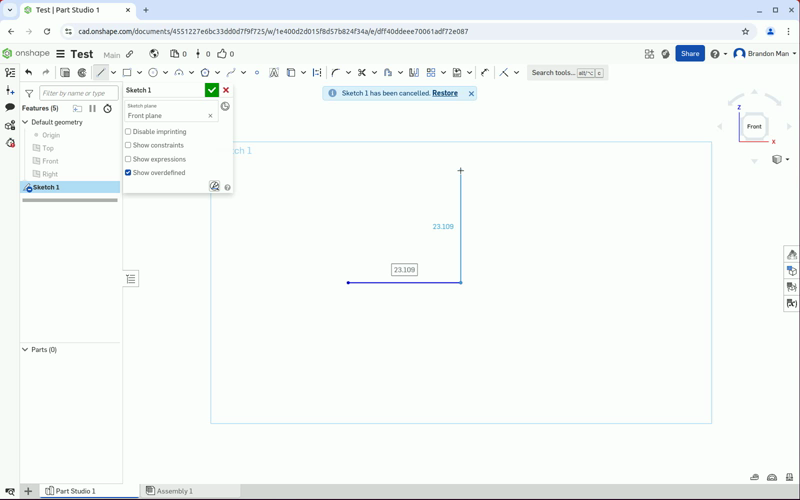
key_up(shift)
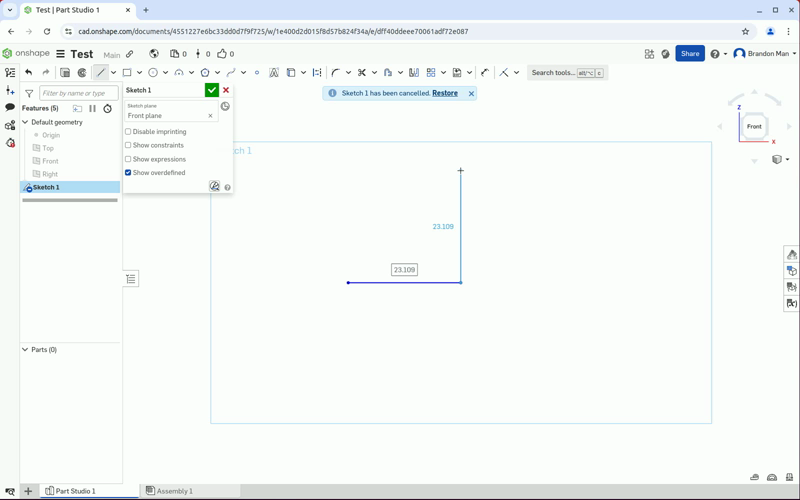
key_down(shift)
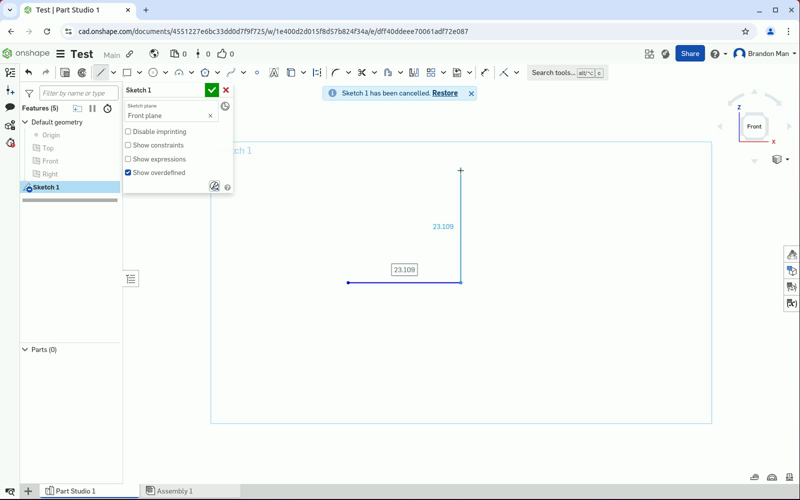
mouse_move(348, 170)
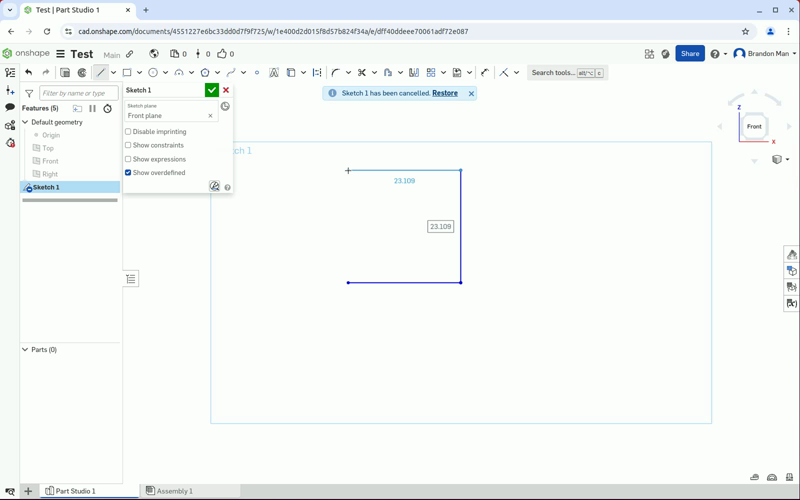
click(348, 170)
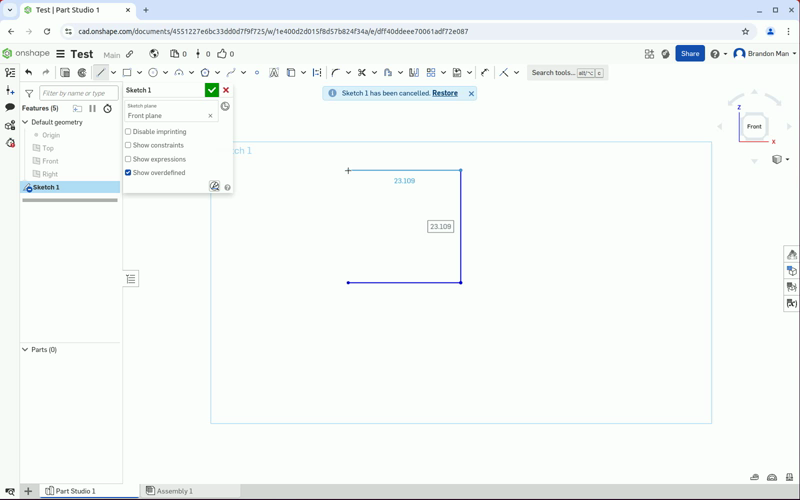
key_up(shift)
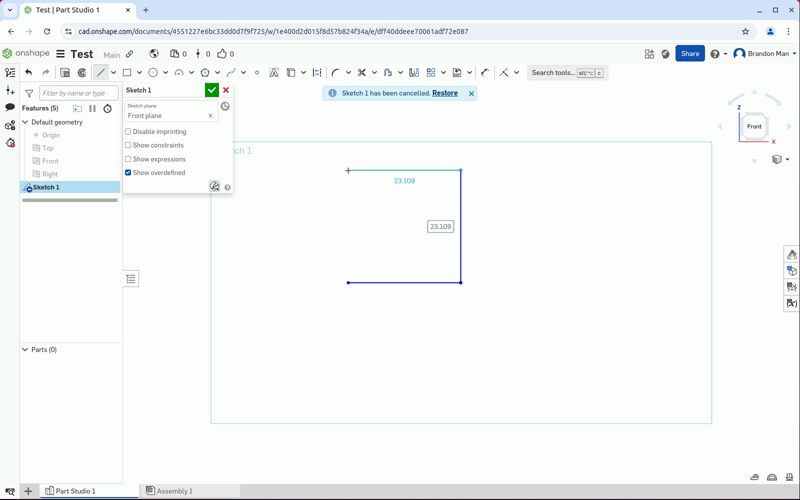
key_down(shift)
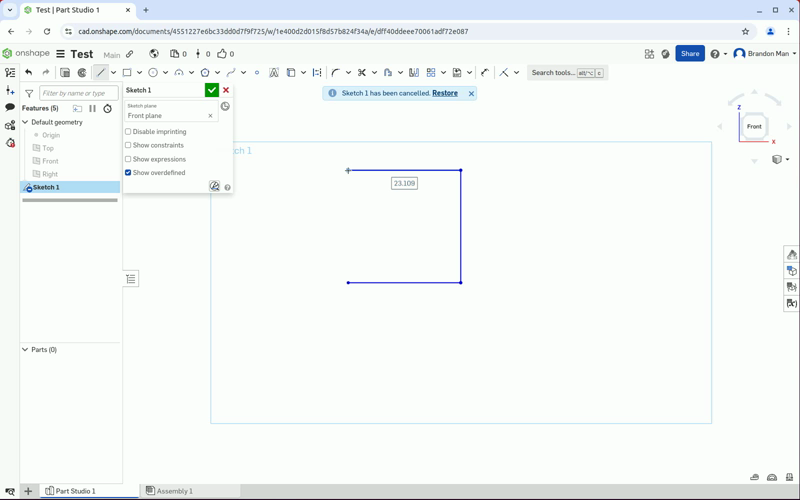
mouse_move(348, 282)
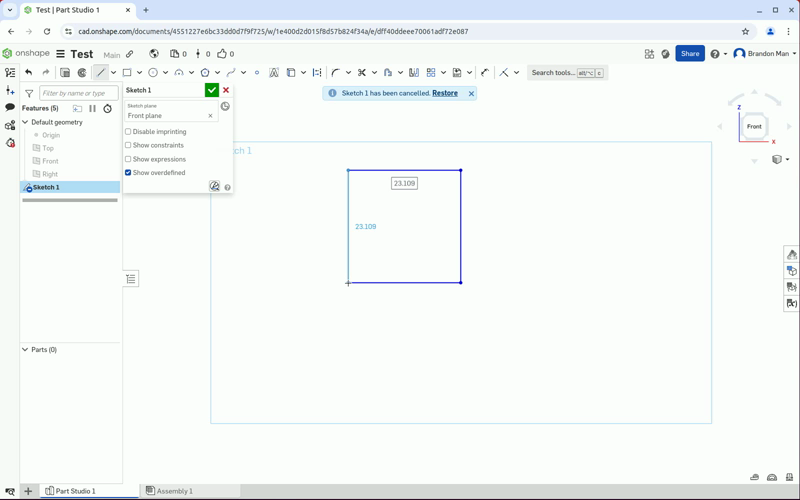
key_up(shift)
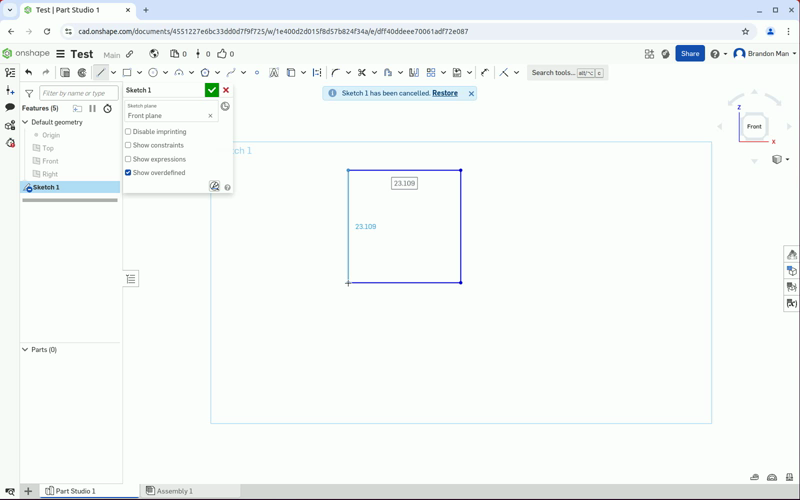
click(348, 282)
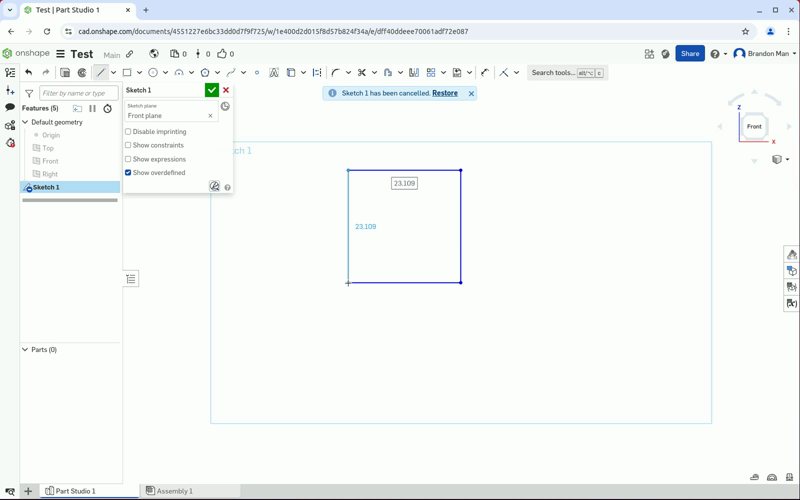
key(esc)
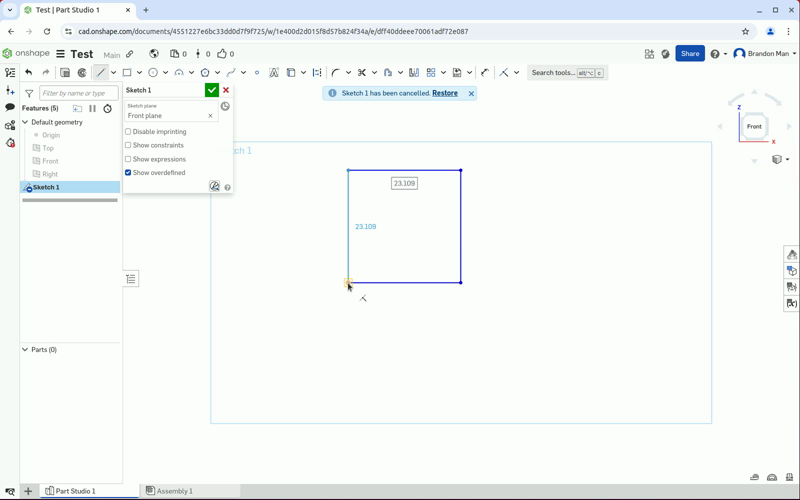
mouse_move(370, 219)
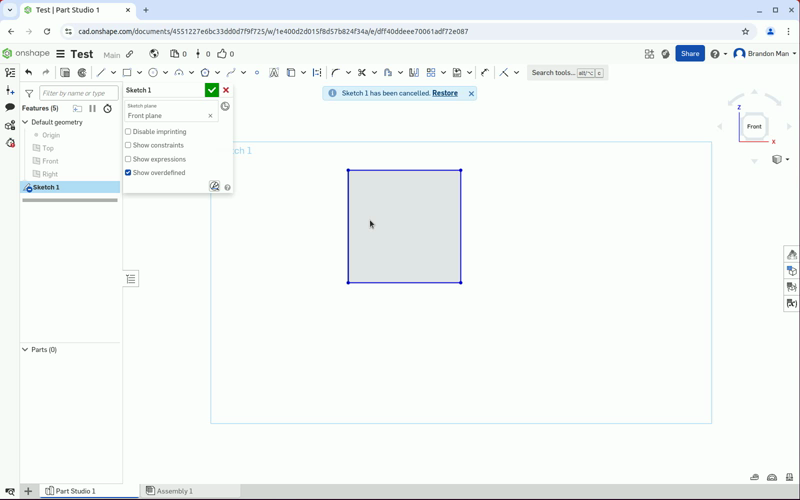
click(370, 219)
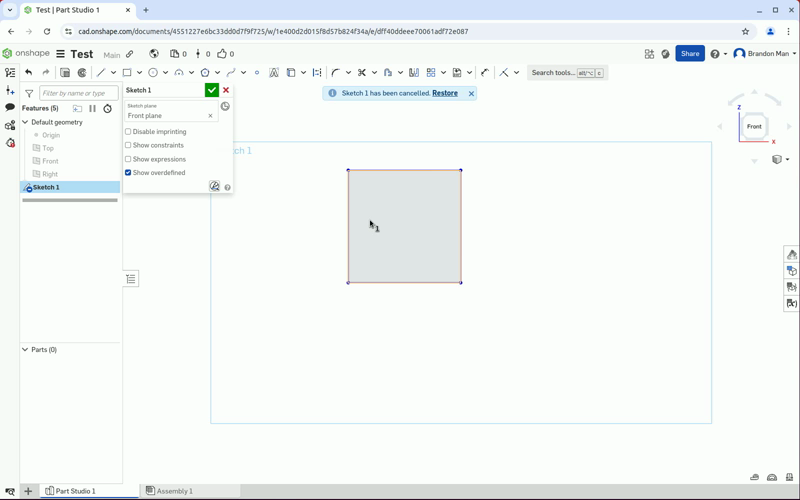
mouse_move(73, 352)
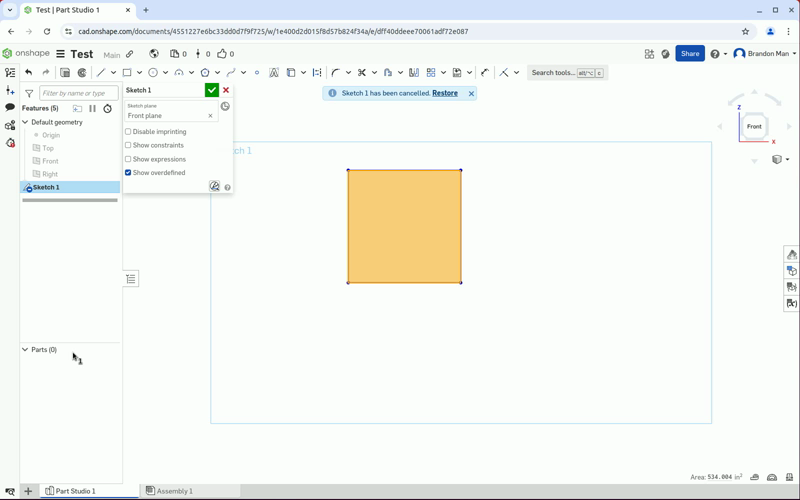
key(shift+y)
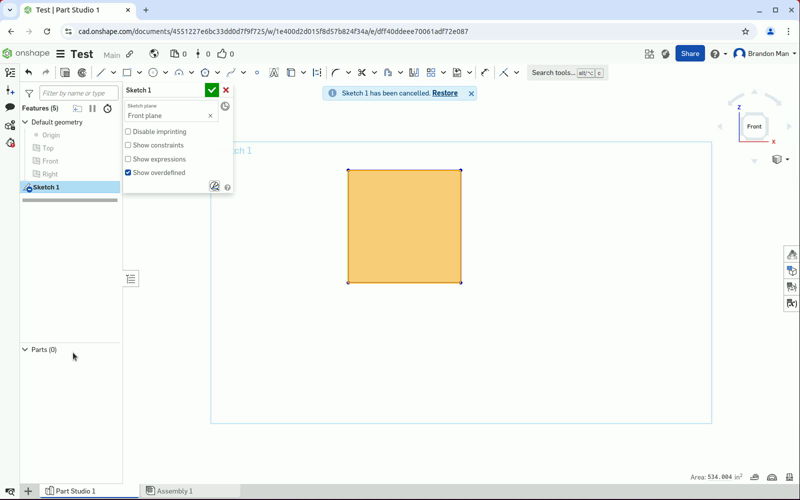
key(shift+e)
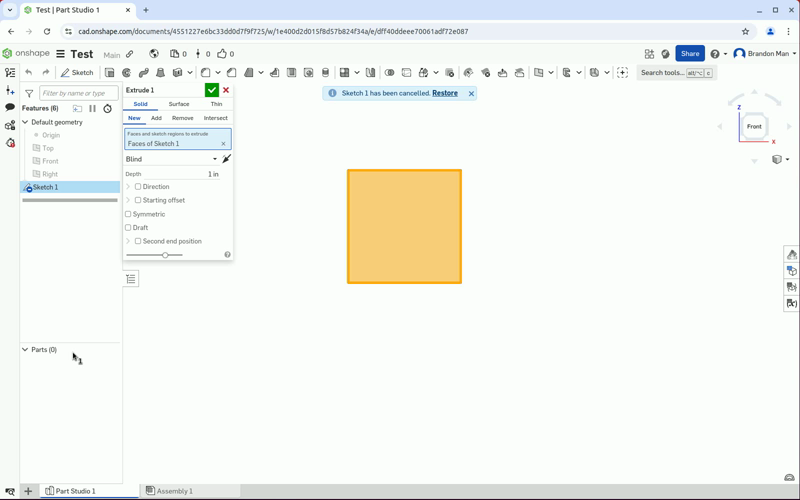
mouse_move(143, 106)
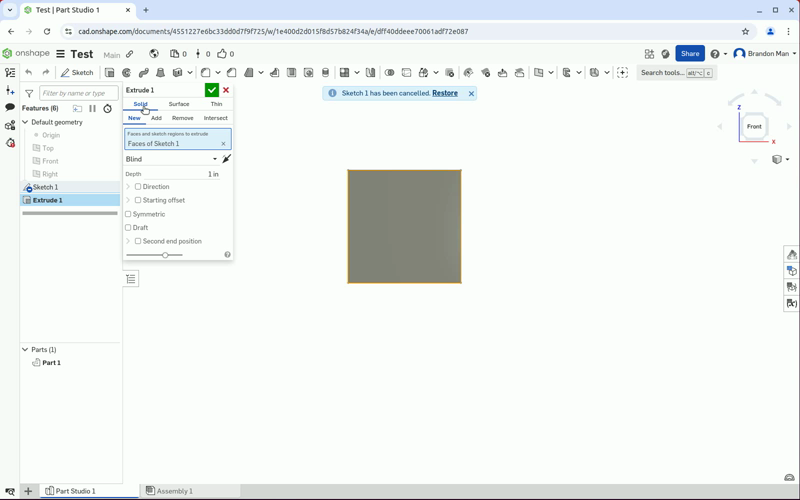
click(143, 106)
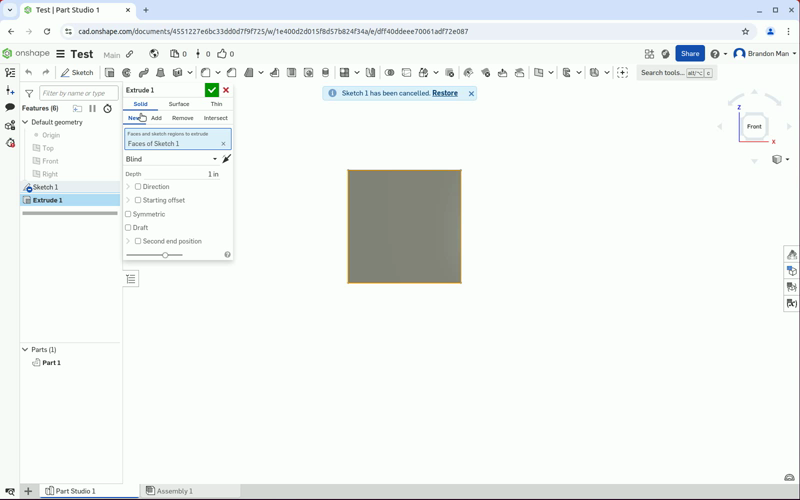
mouse_move(137, 120)
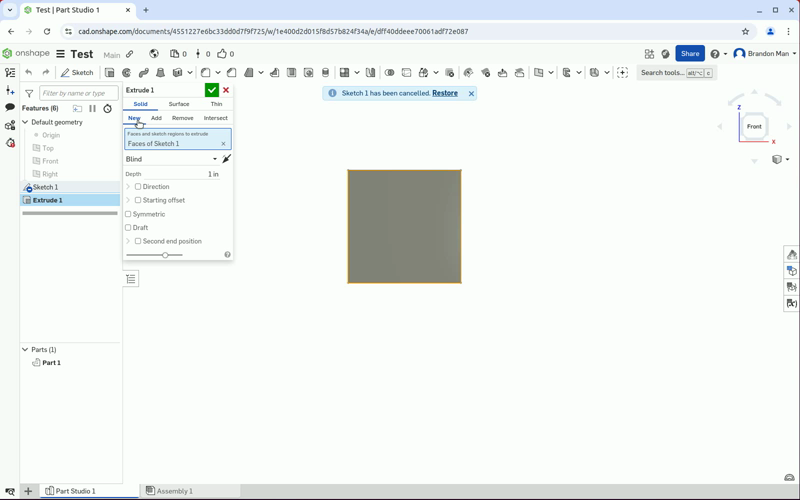
click(137, 120)
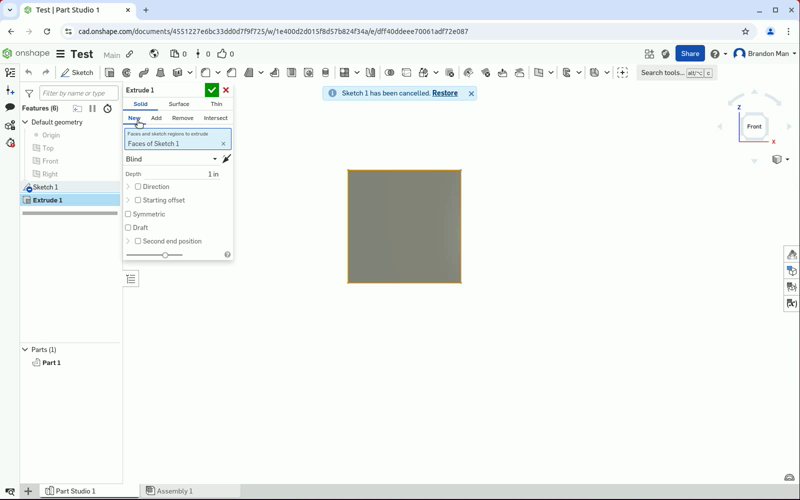
key(tab, 4)
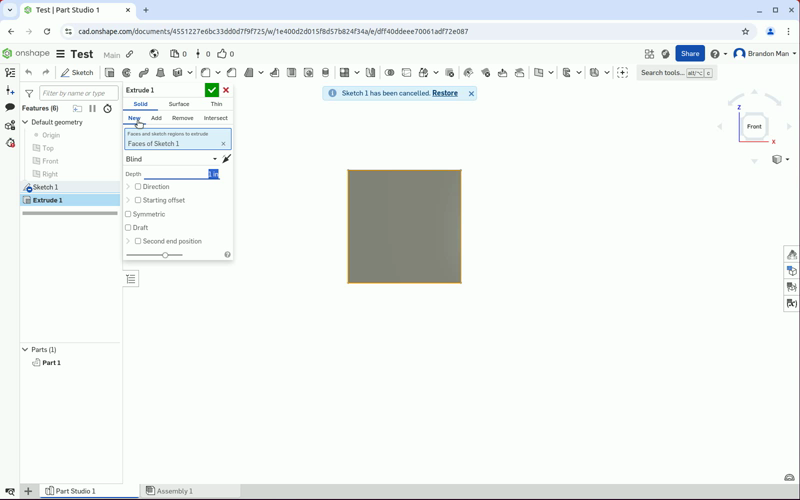
text(23.108)
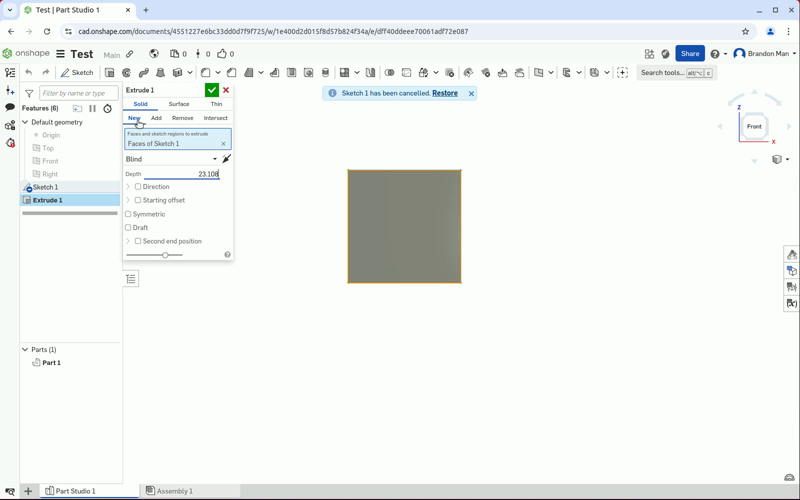
key(enter)
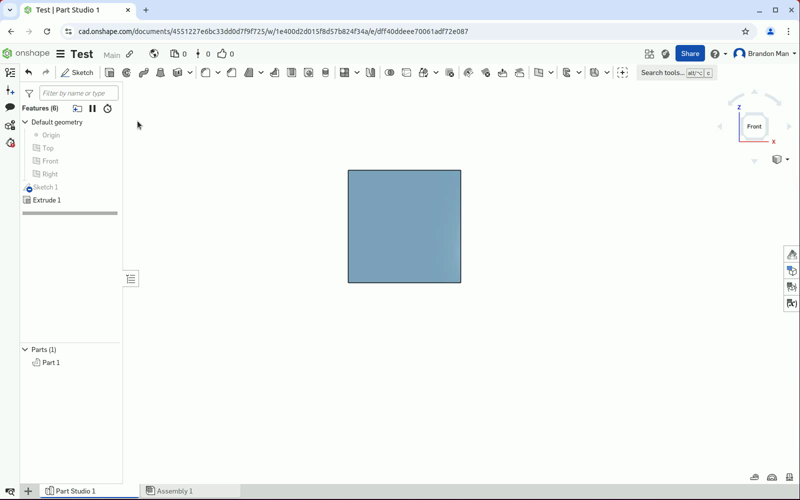
key(shift+h)
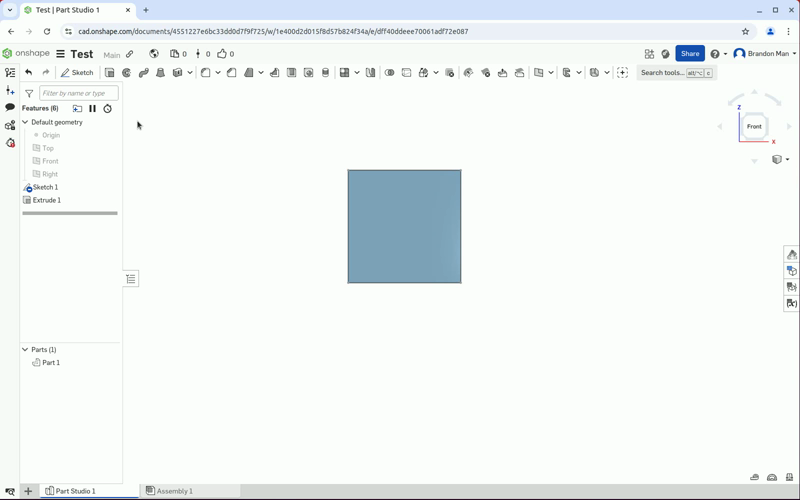
key(shift+h)
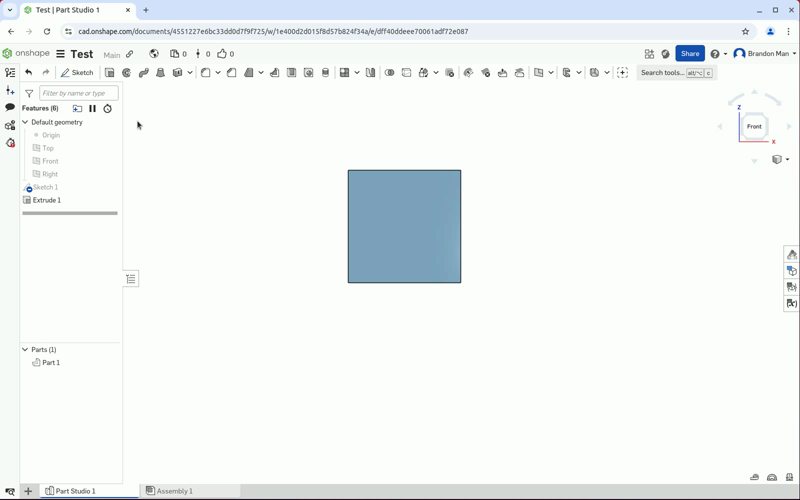
mouse_move(73, 189)
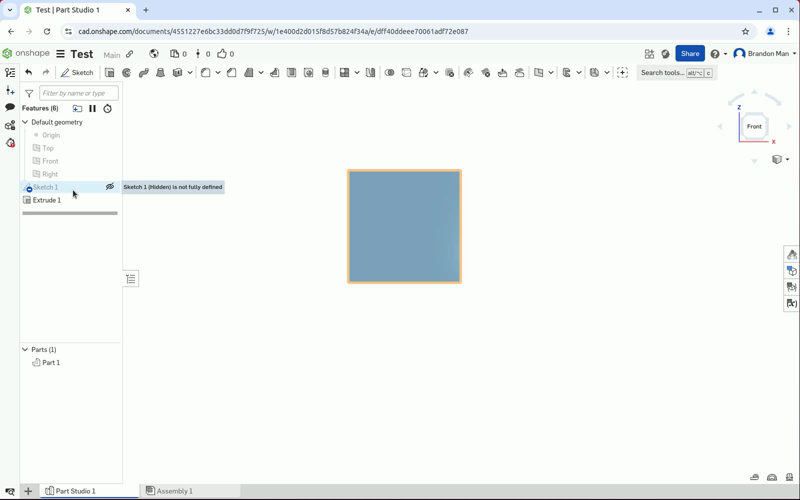
click(73, 189)
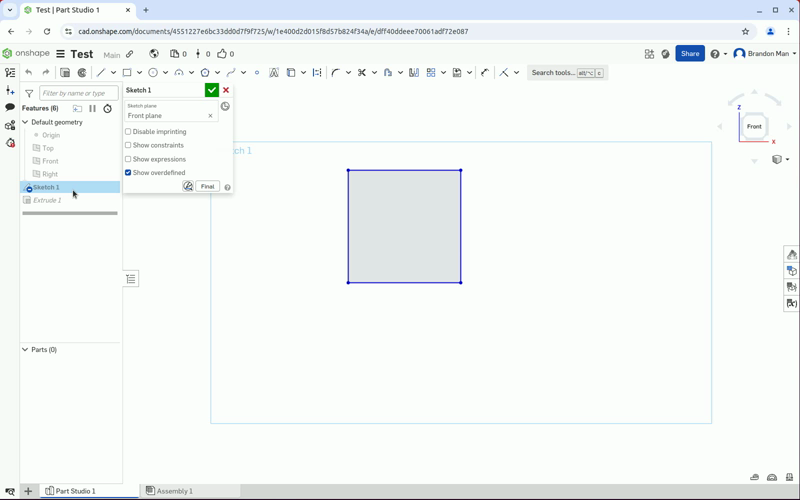
mouse_move(229, 92)
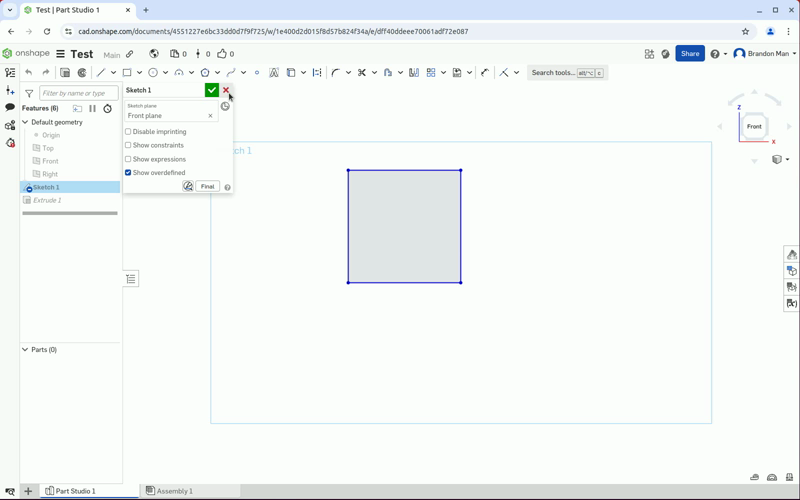
click(229, 92)
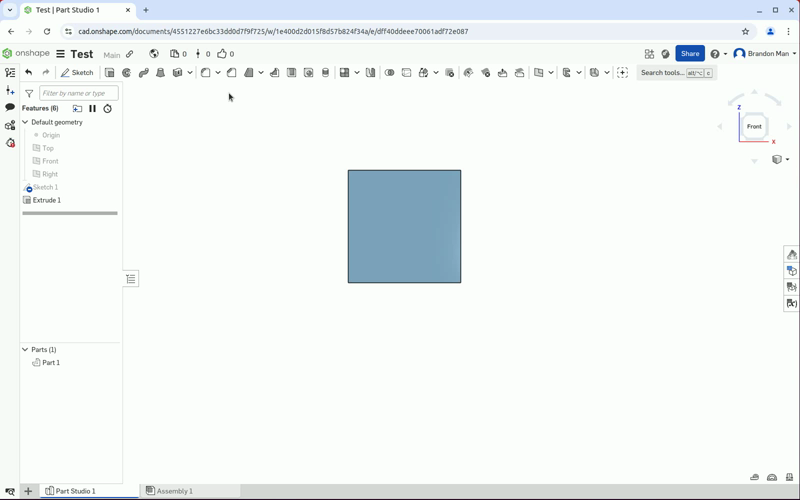
mouse_move(541, 75)
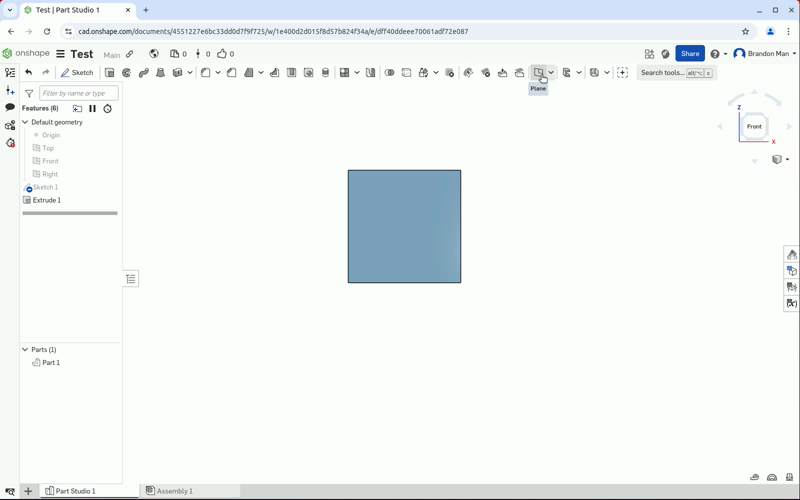
click(541, 75)
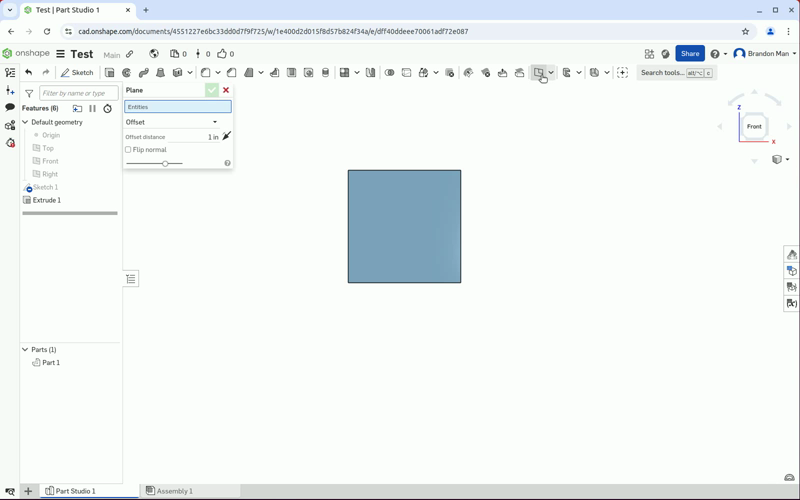
mouse_move(73, 163)
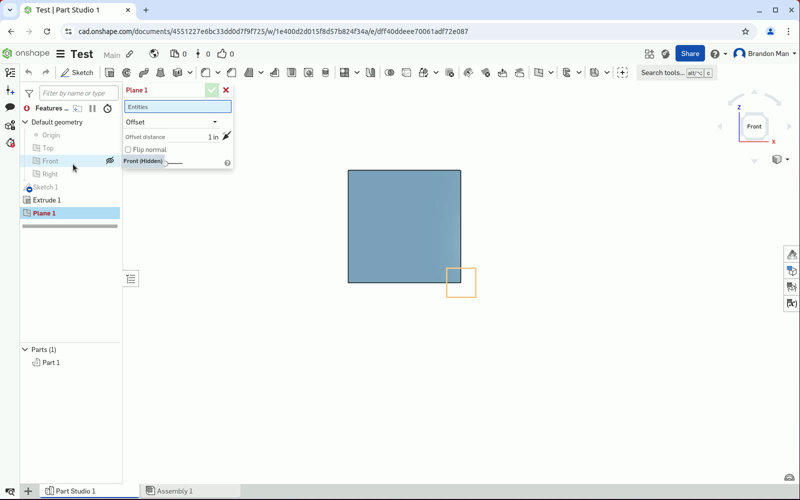
click(73, 163)
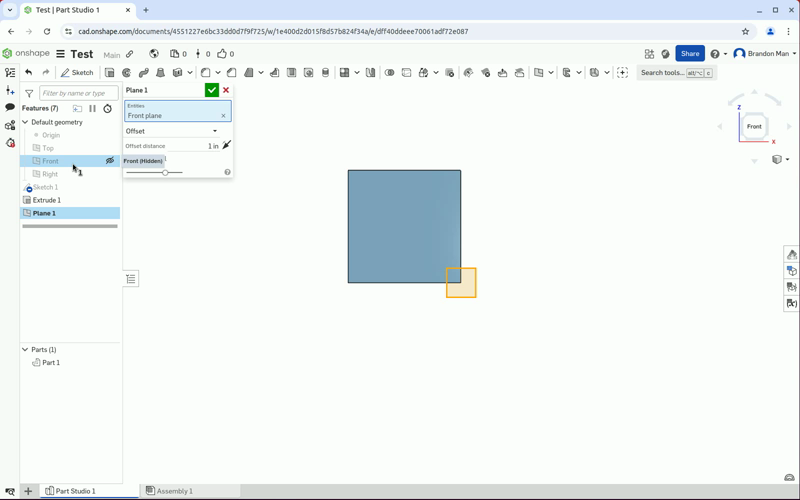
key(tab, 2)
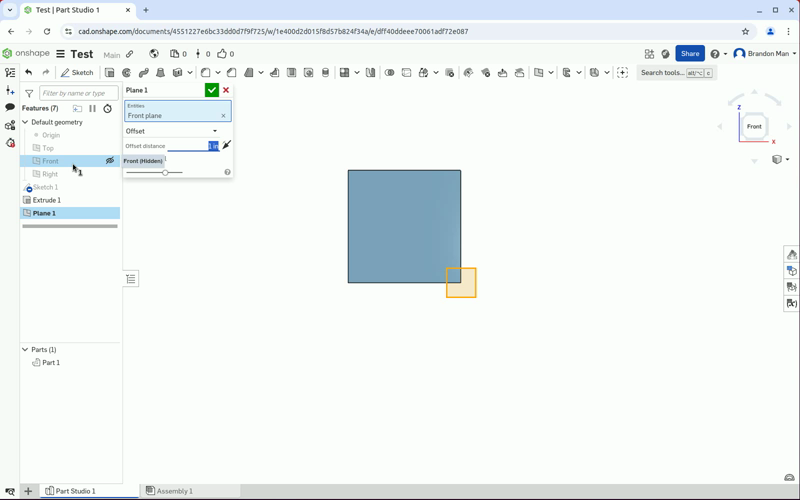
text(23.108)
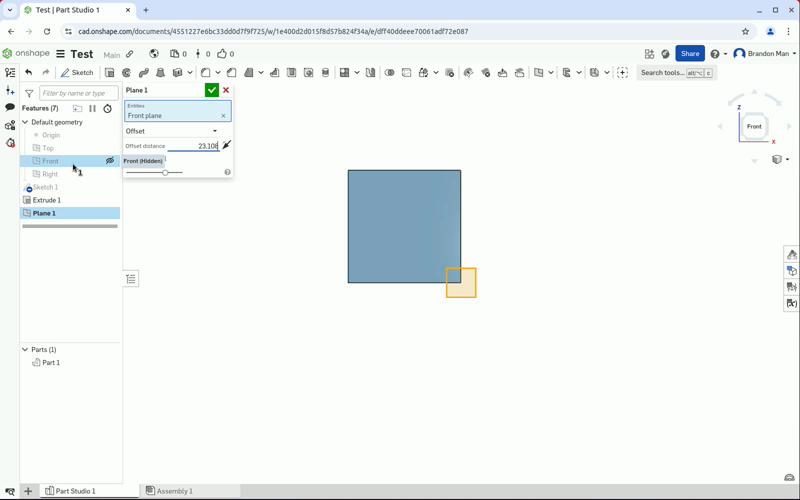
key(enter, 2)
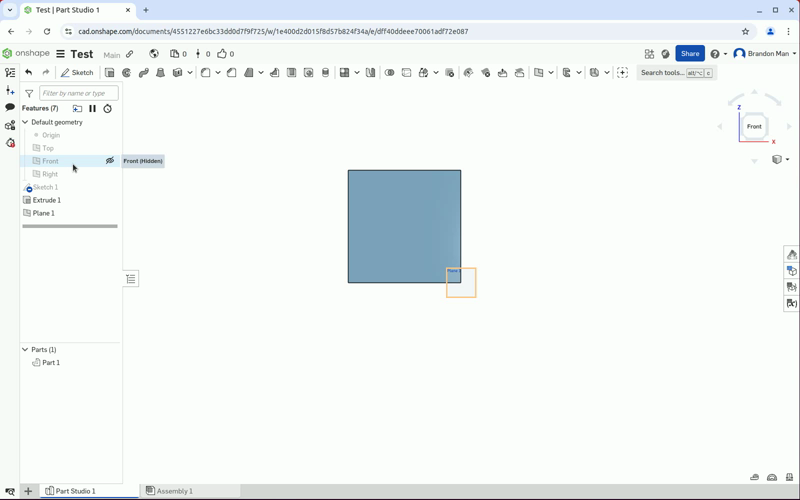
key(shift+s)
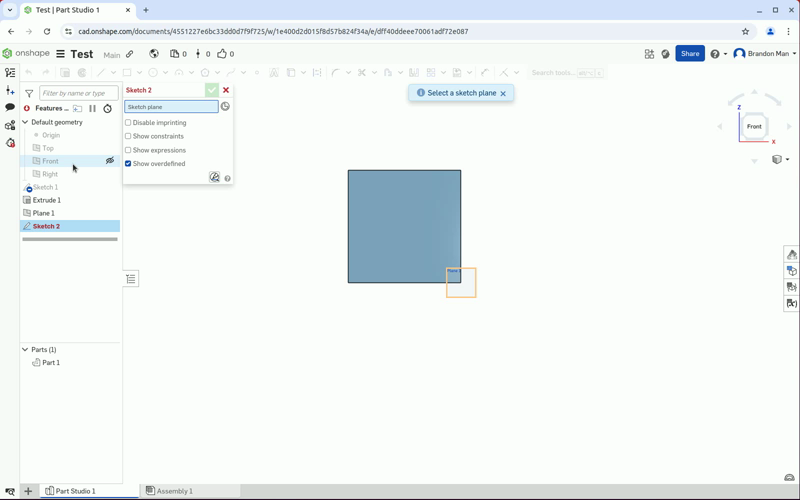
mouse_move(73, 215)
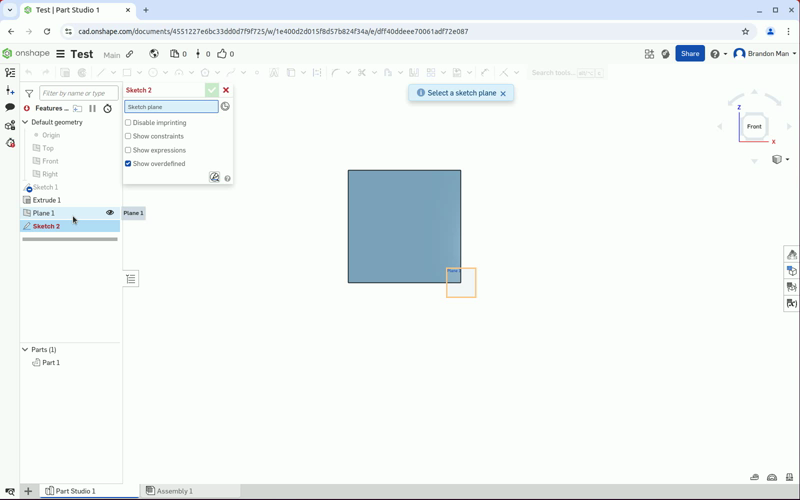
click(73, 215)
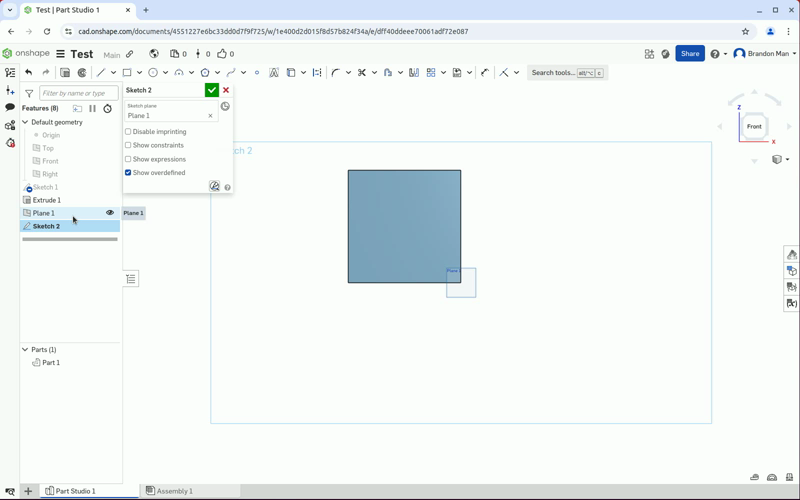
mouse_move(73, 352)
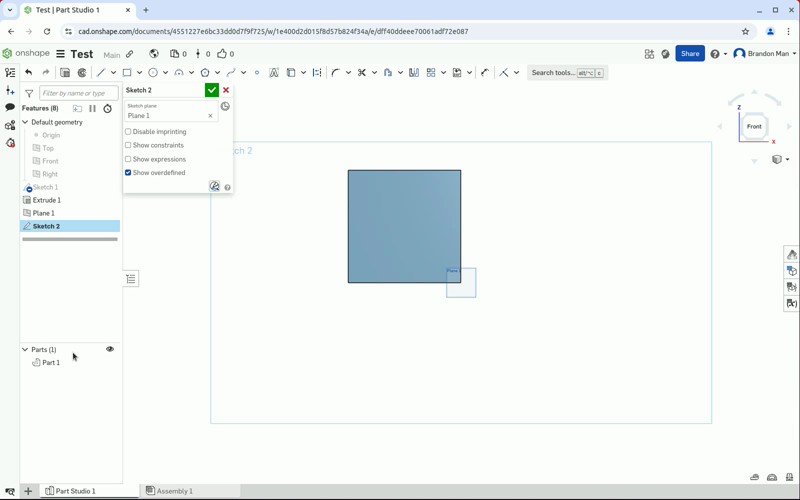
key(y)
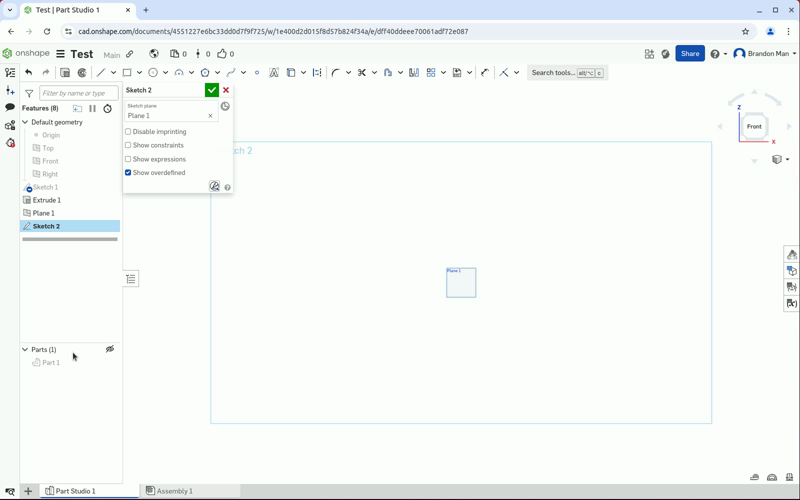
key(l)
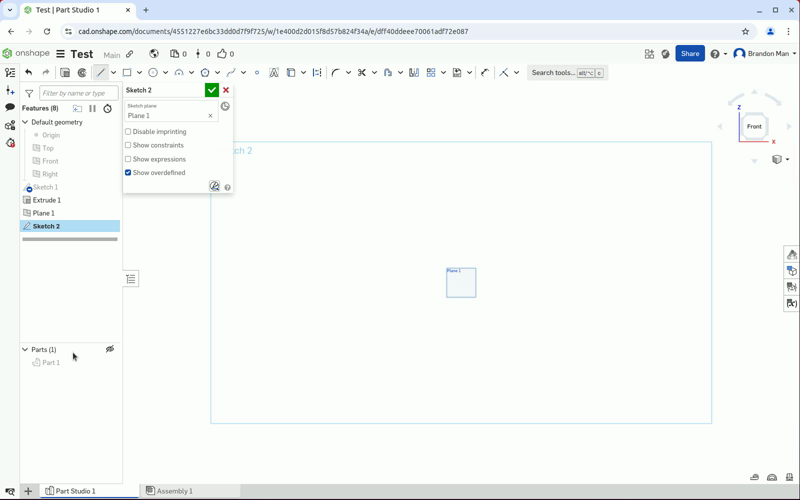
key_down(shift)
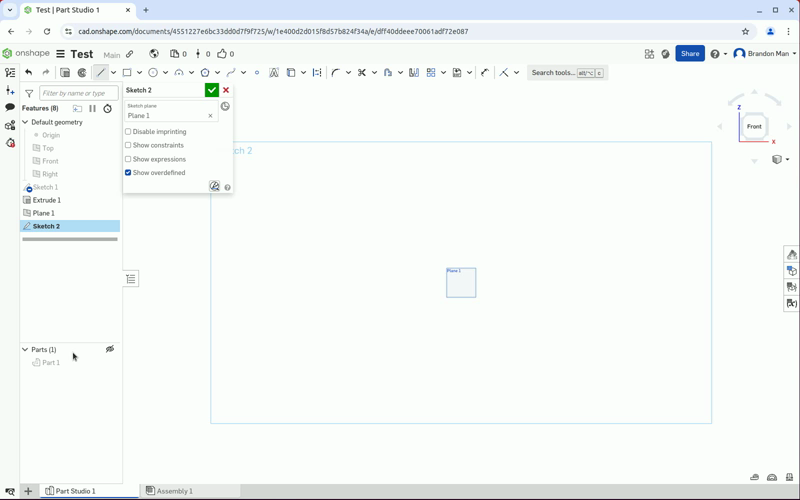
mouse_move(348, 226)
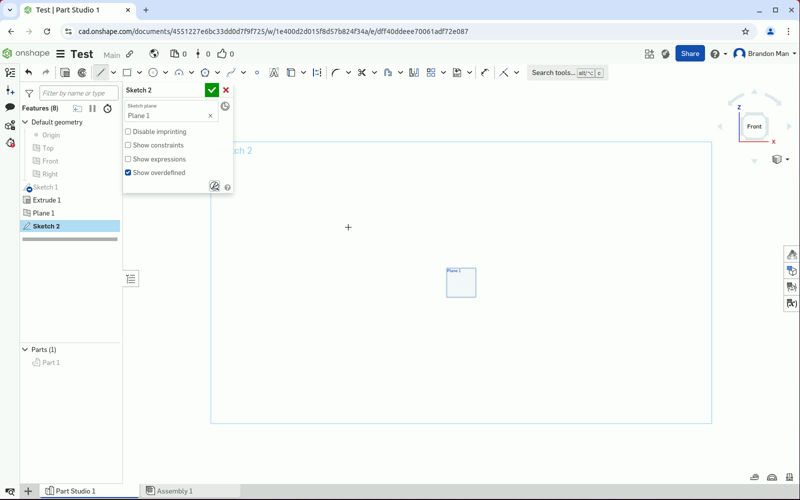
click(348, 226)
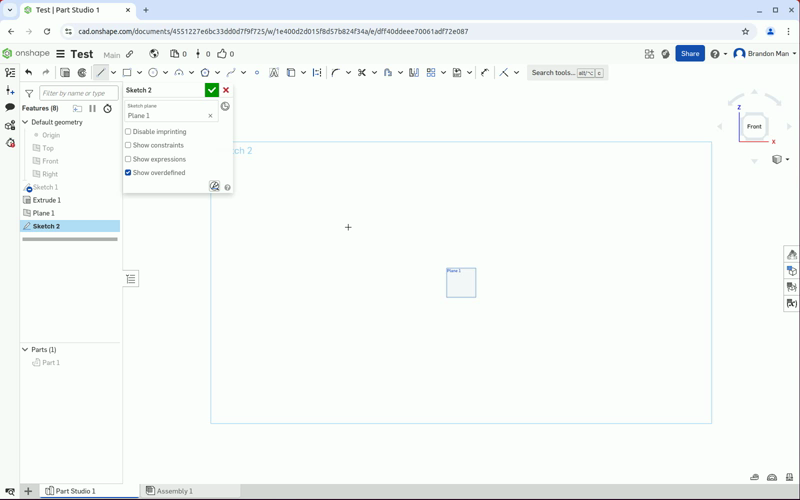
key_up(shift)
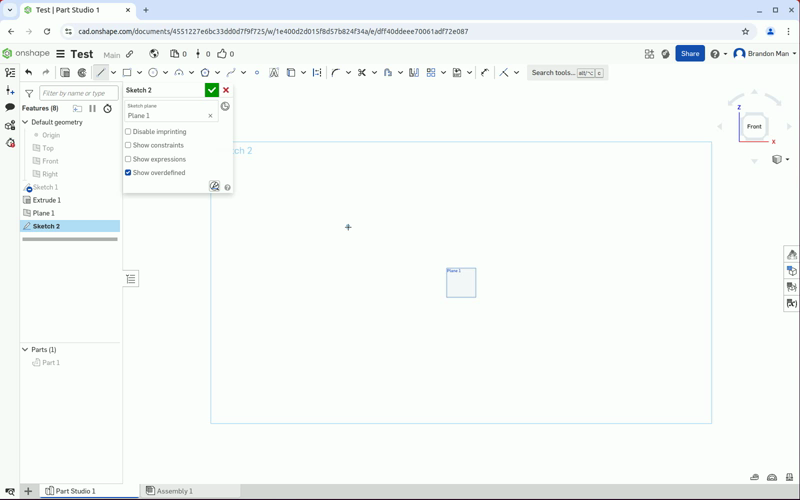
key_down(shift)
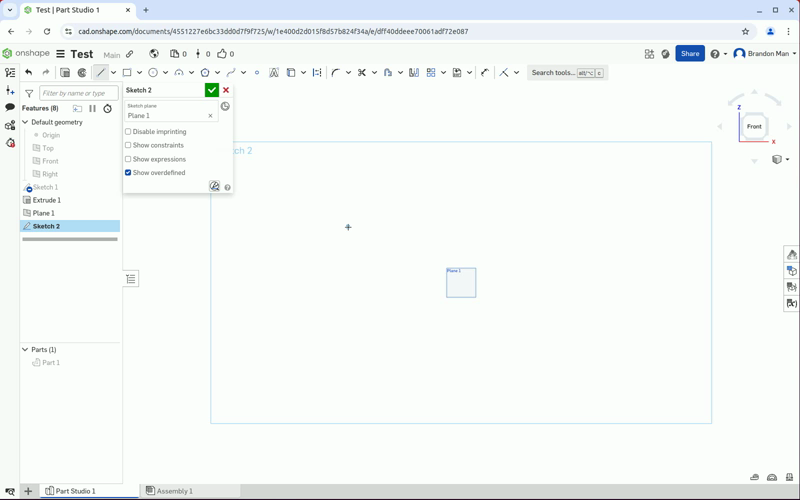
mouse_move(378, 226)
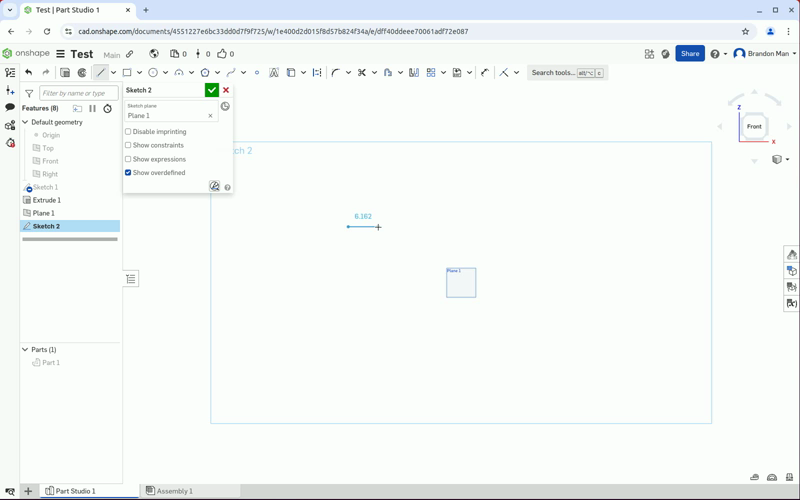
mouse_move(404, 226)
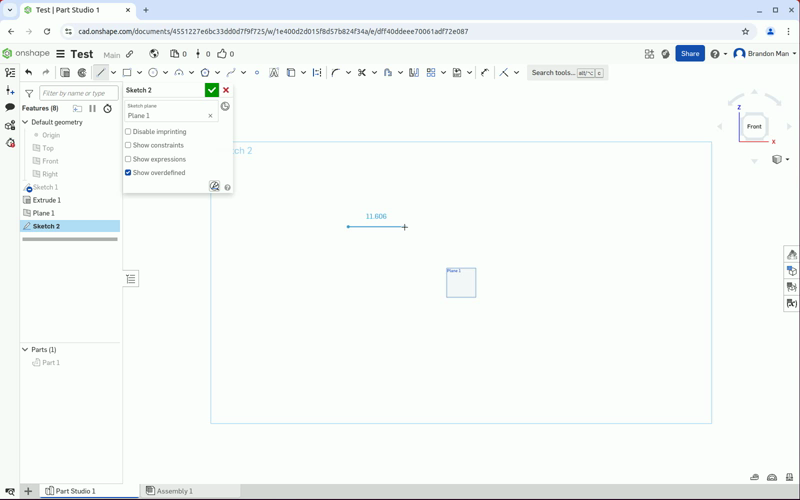
click(404, 226)
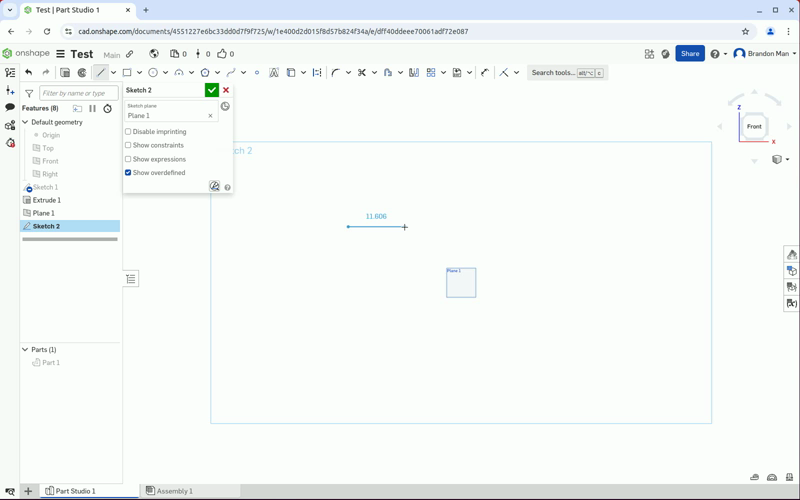
key_up(shift)
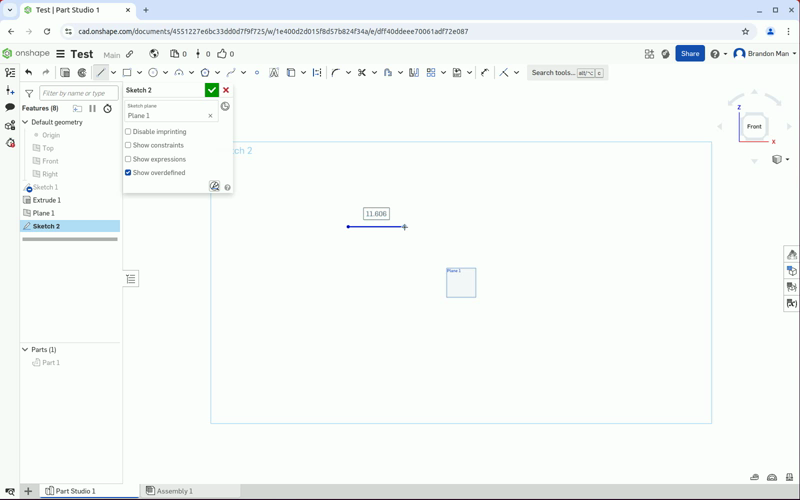
key_down(shift)
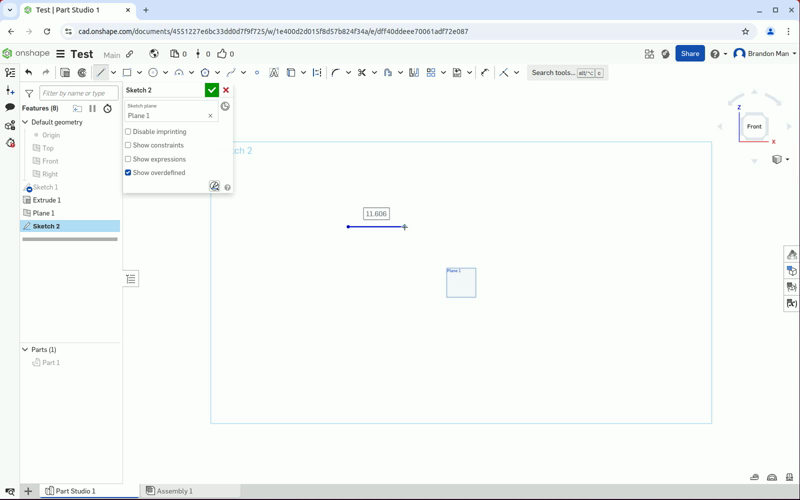
mouse_move(434, 226)
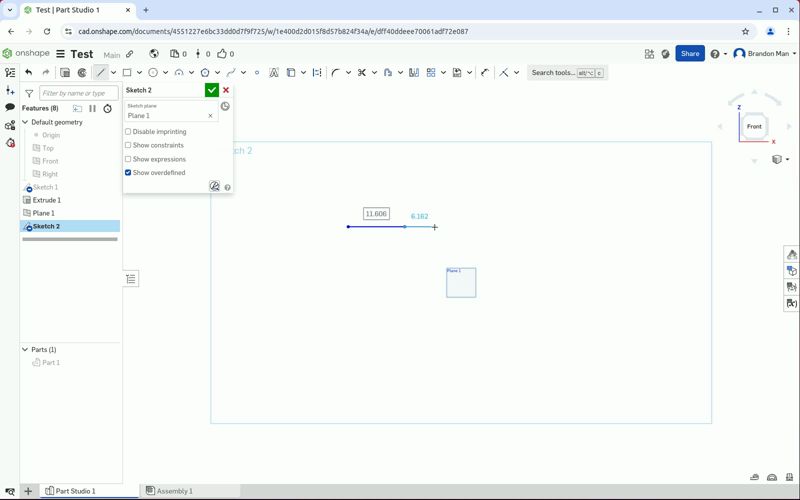
mouse_move(404, 169)
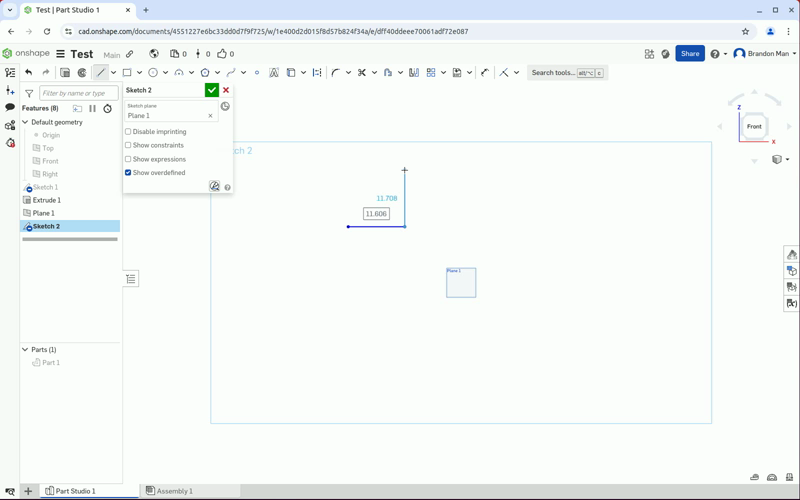
click(404, 169)
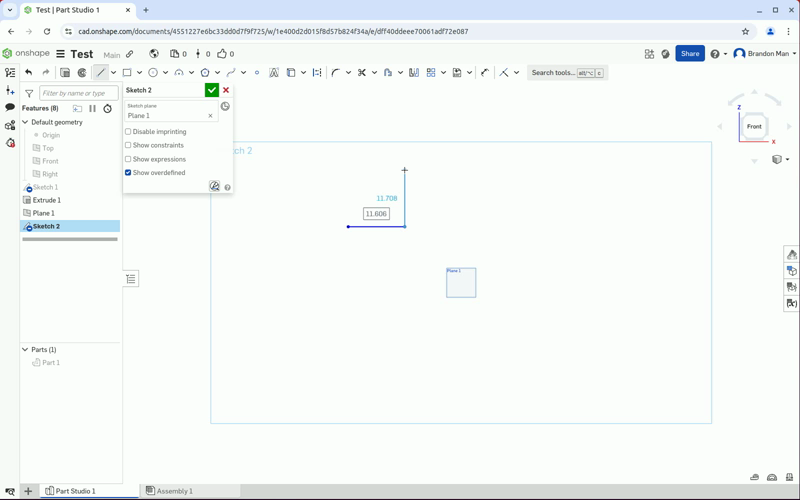
key_up(shift)
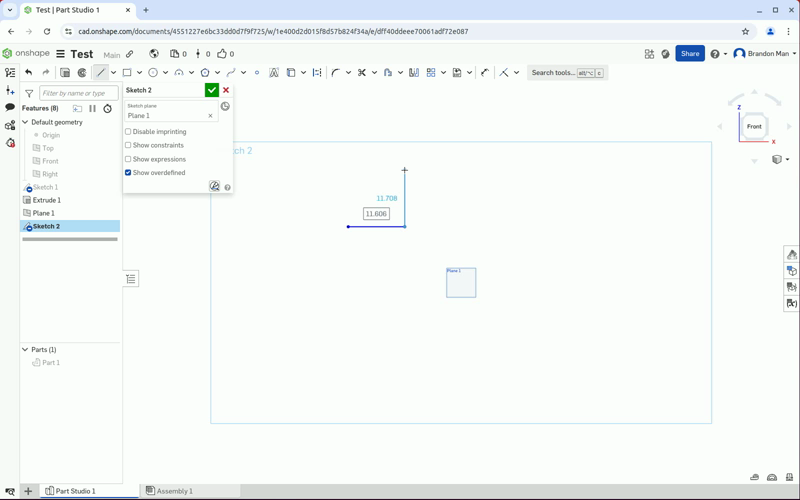
key_down(shift)
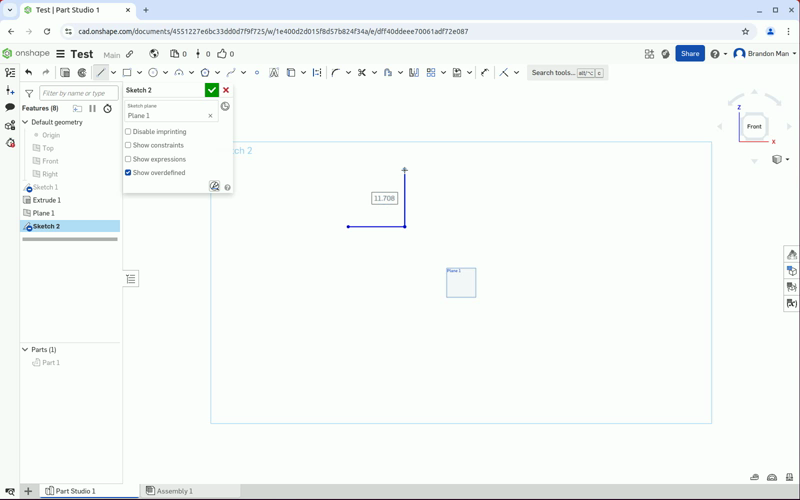
mouse_move(434, 169)
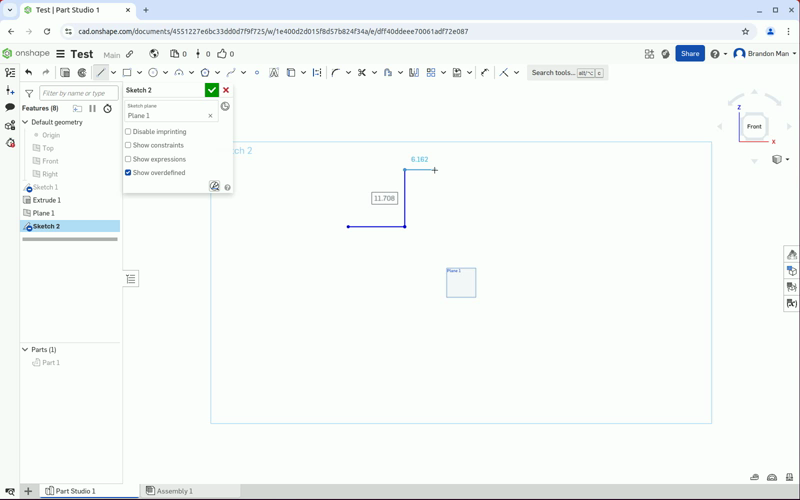
mouse_move(348, 169)
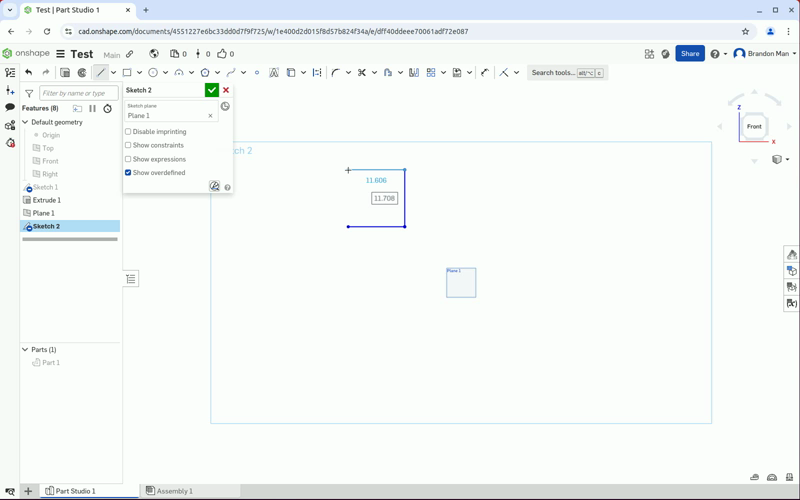
click(348, 169)
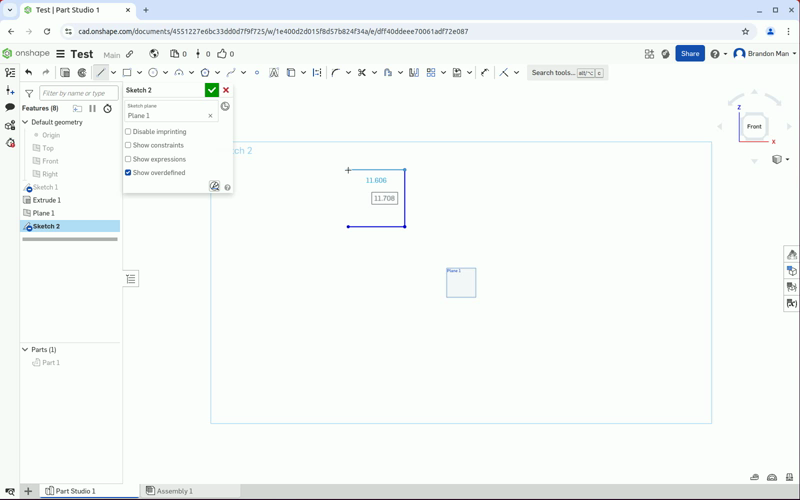
key_up(shift)
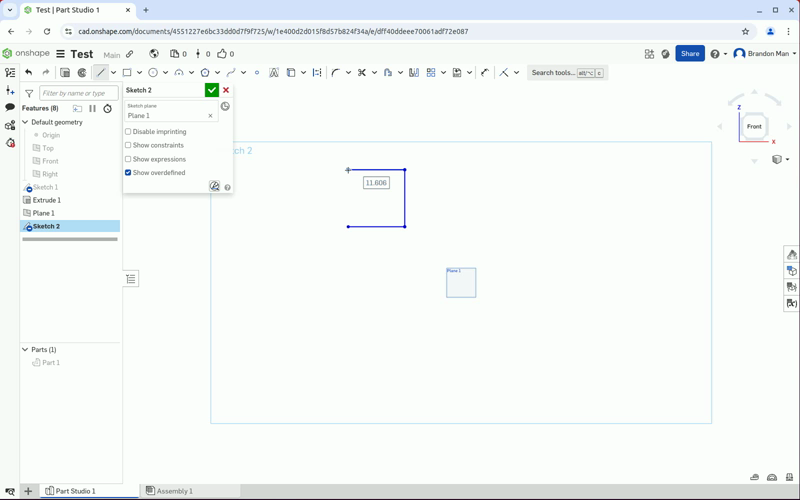
mouse_move(378, 169)
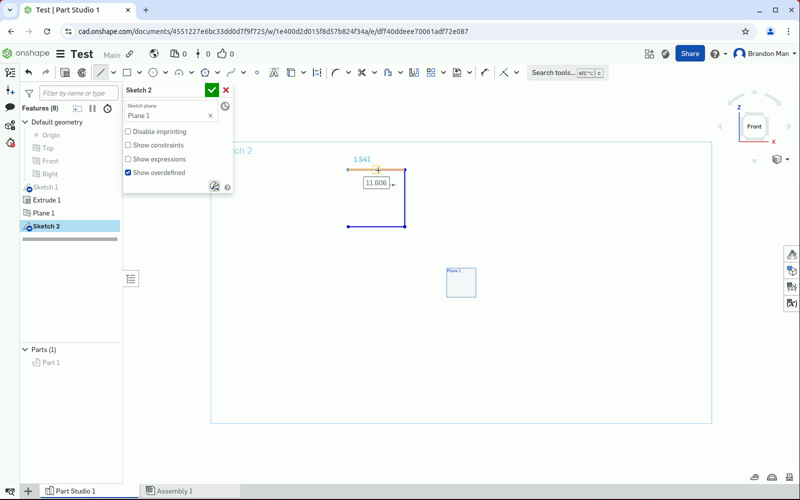
key_down(shift)
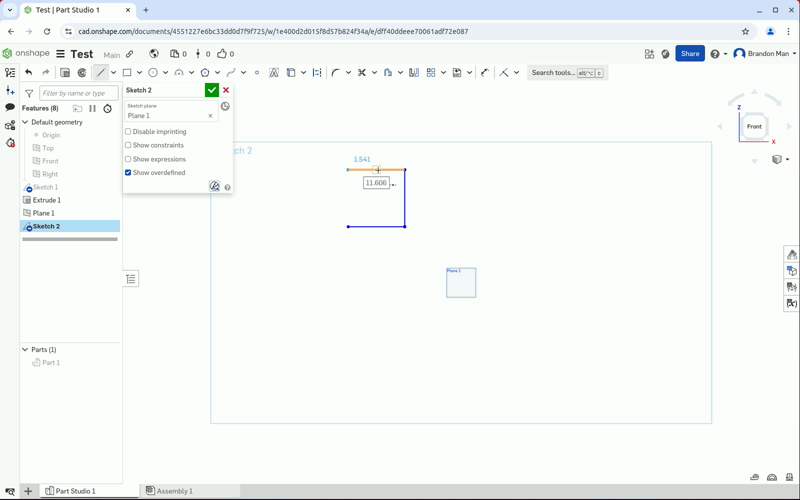
mouse_move(348, 226)
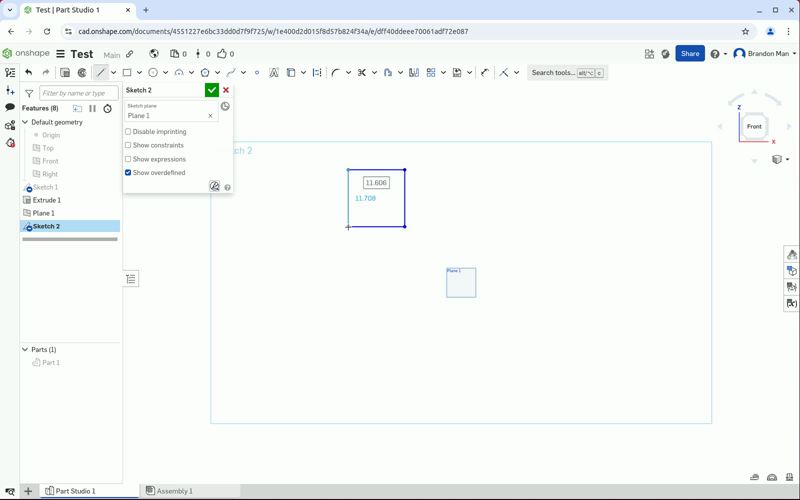
key_up(shift)
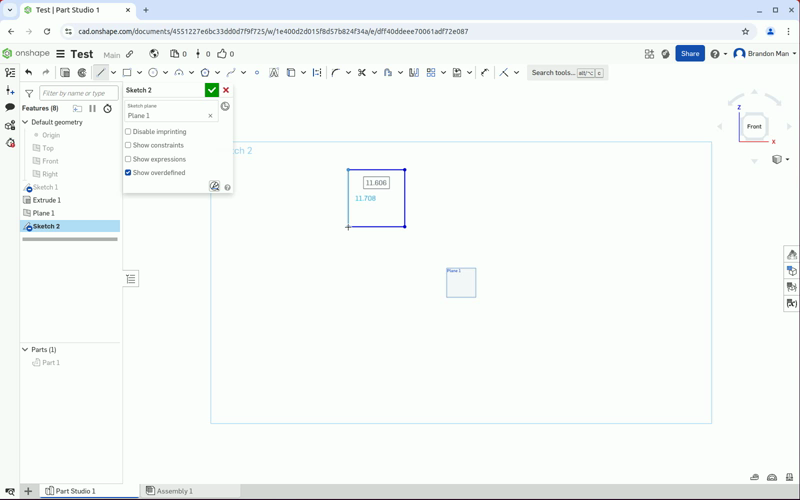
click(348, 226)
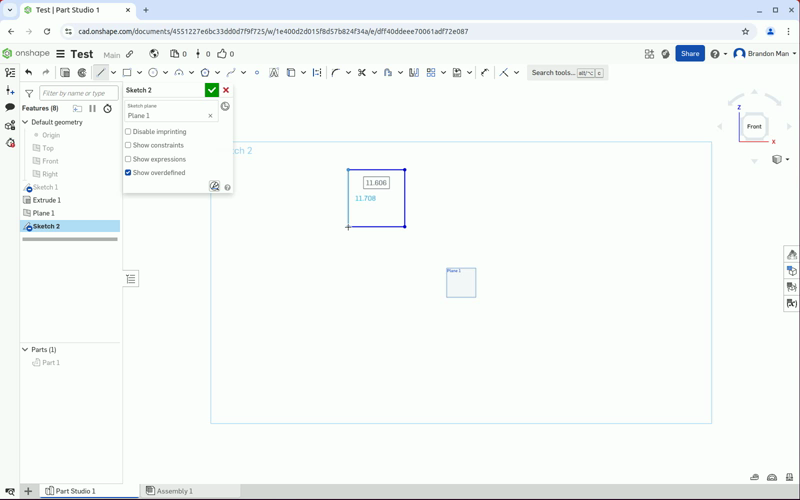
key(esc)
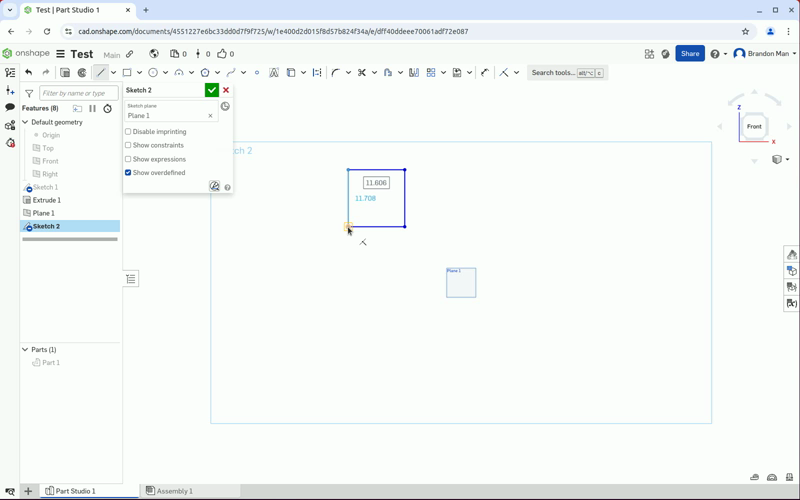
mouse_move(377, 207)
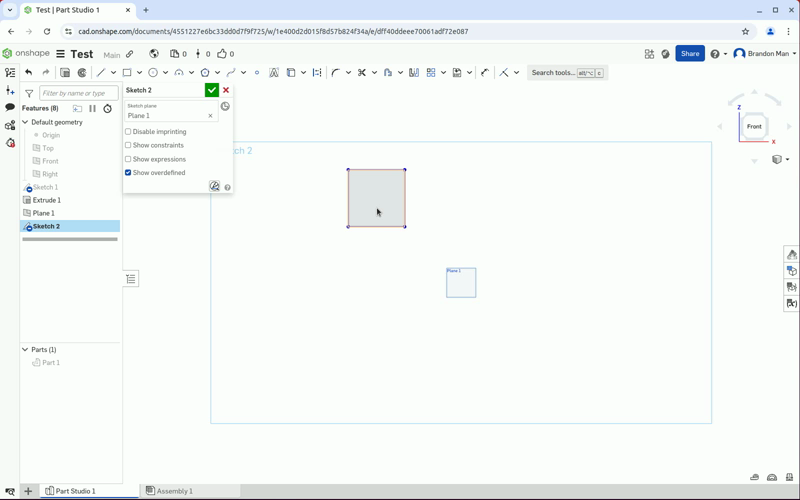
click(377, 207)
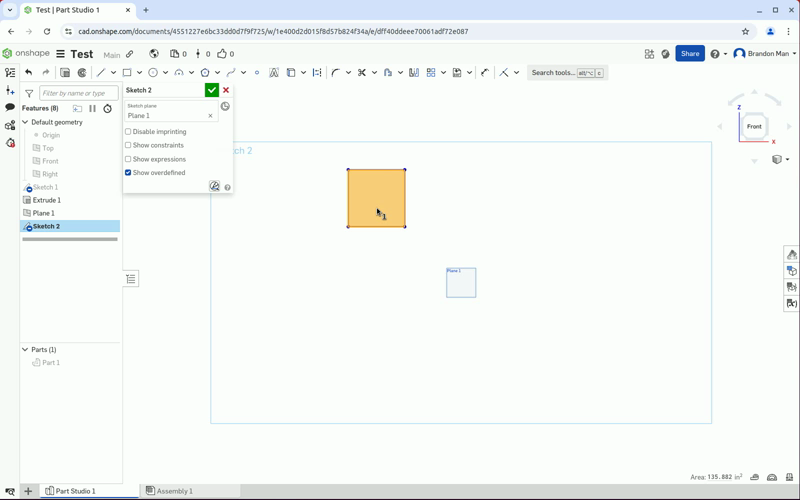
mouse_move(73, 352)
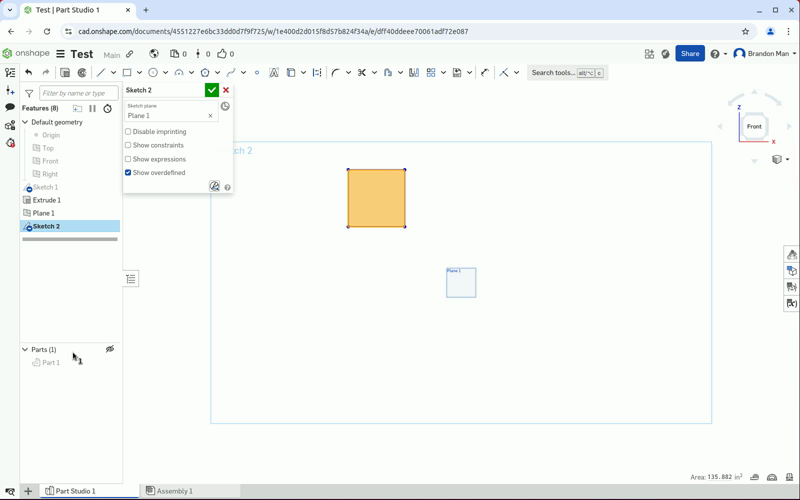
key(shift+y)
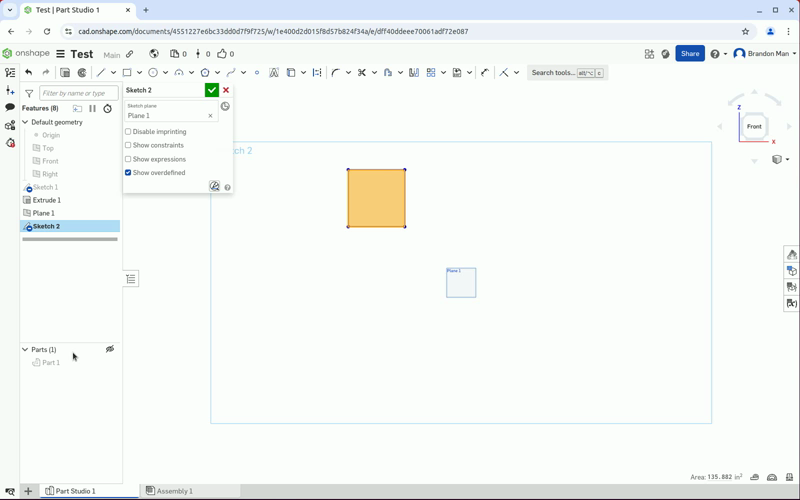
key(shift+e)
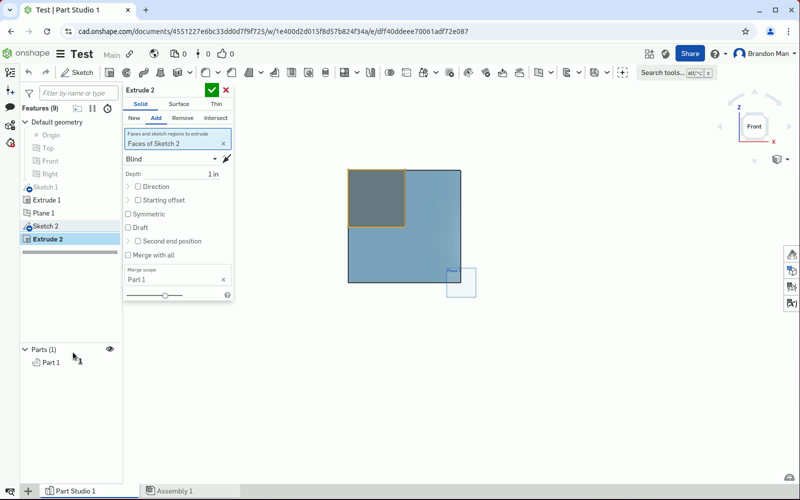
mouse_move(143, 106)
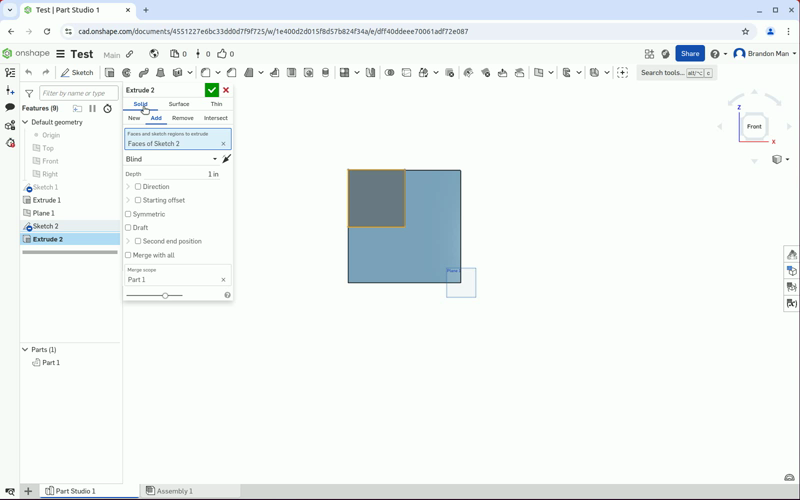
click(143, 106)
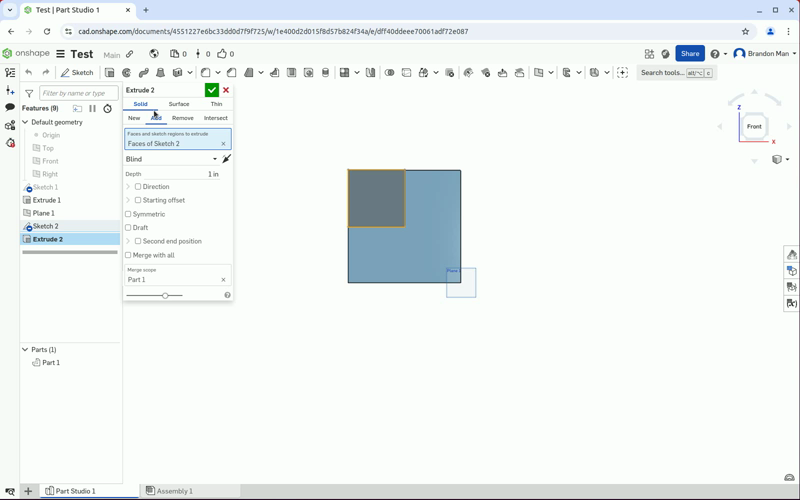
mouse_move(186, 120)
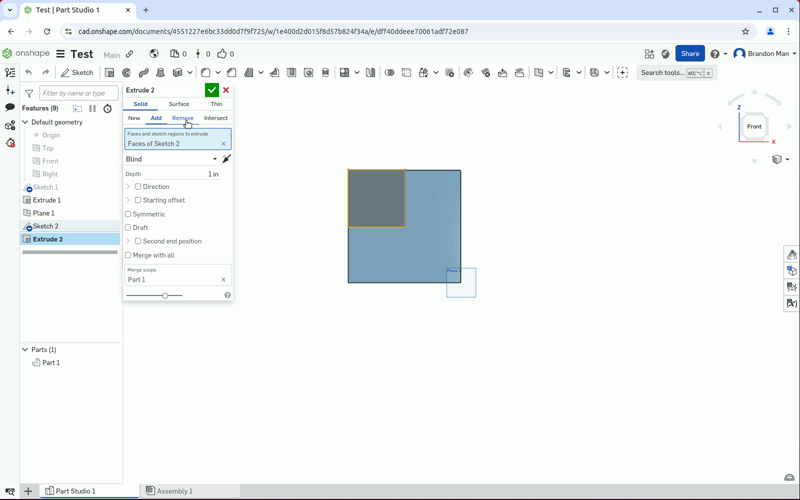
click(186, 120)
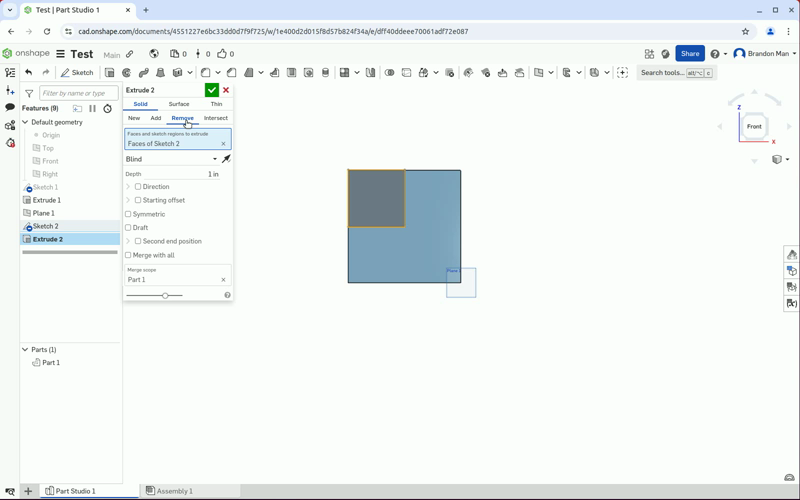
key(tab, 4)
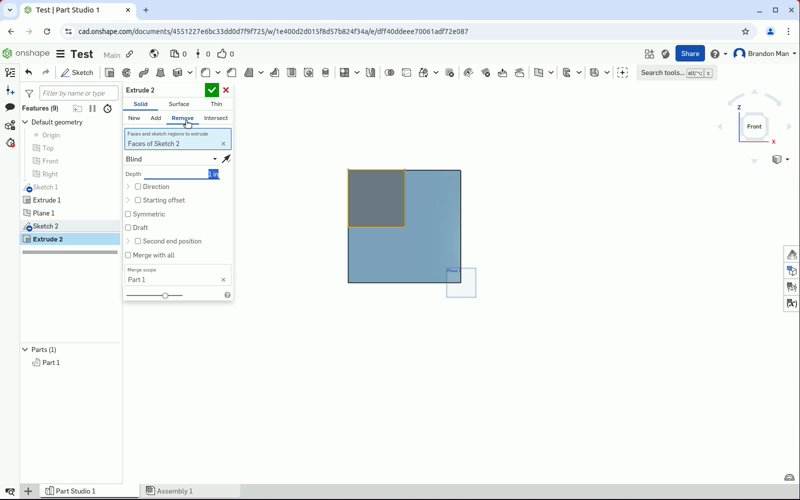
text(11.554)
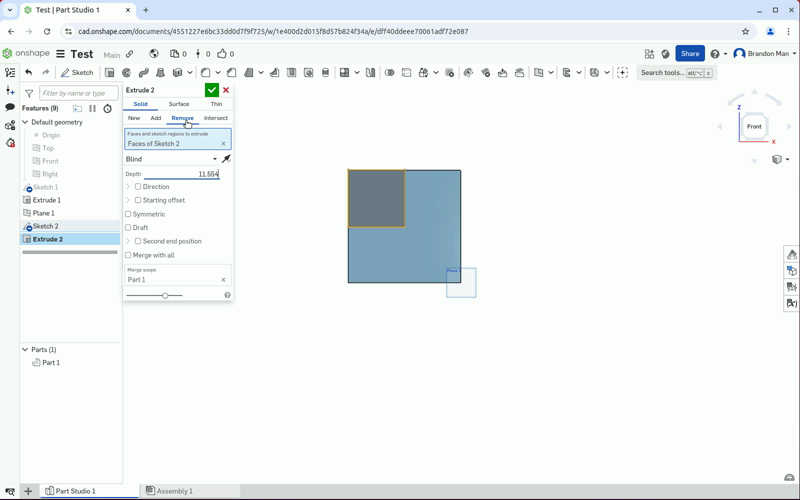
key(tab, 6)
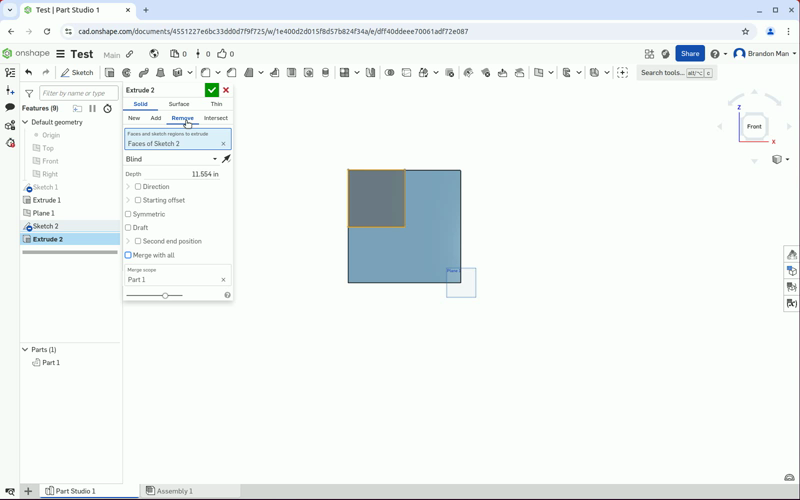
key(space)
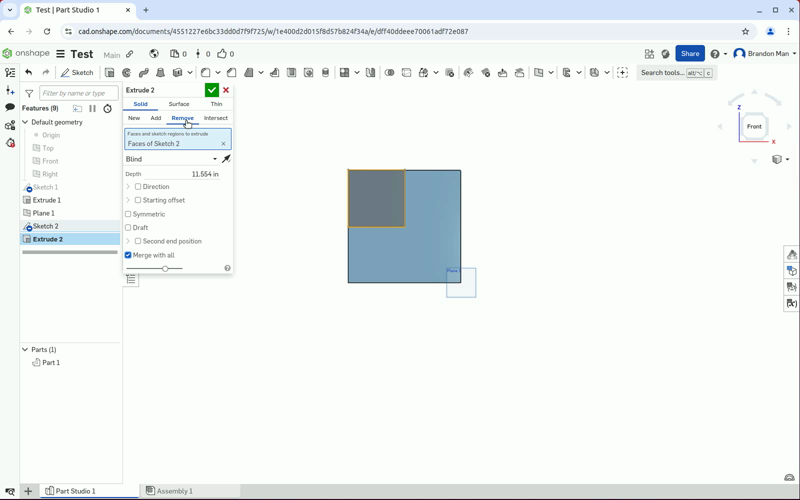
key(enter)
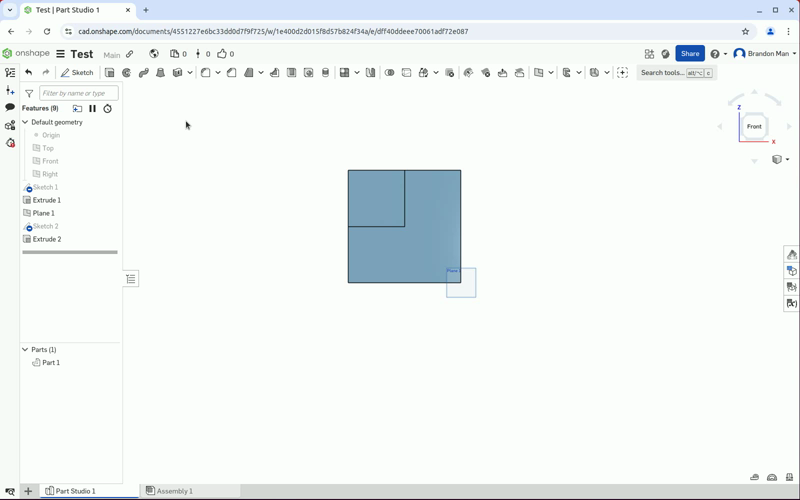
key(shift+h)
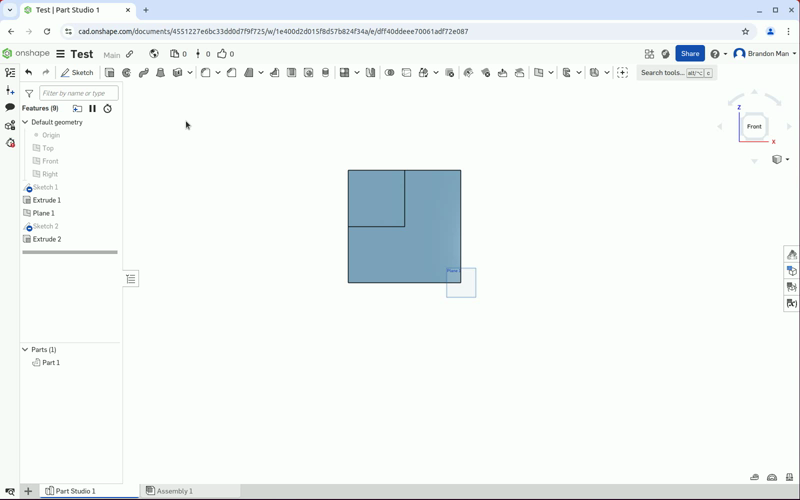
key(shift+h)
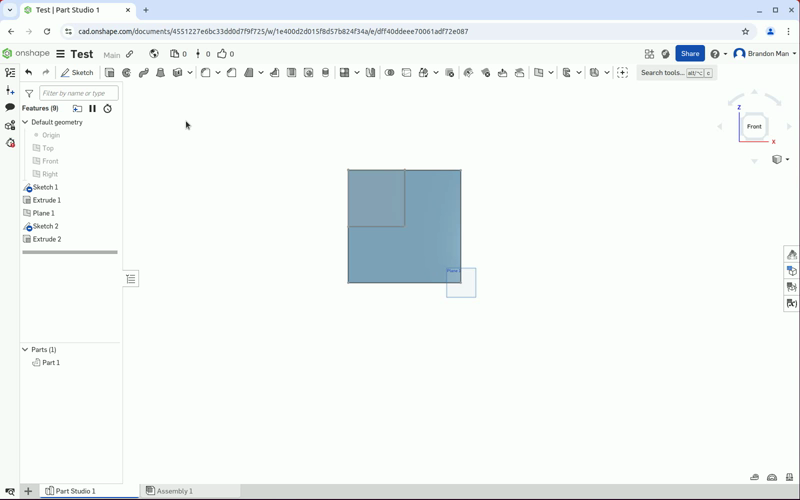
key(shift+7)
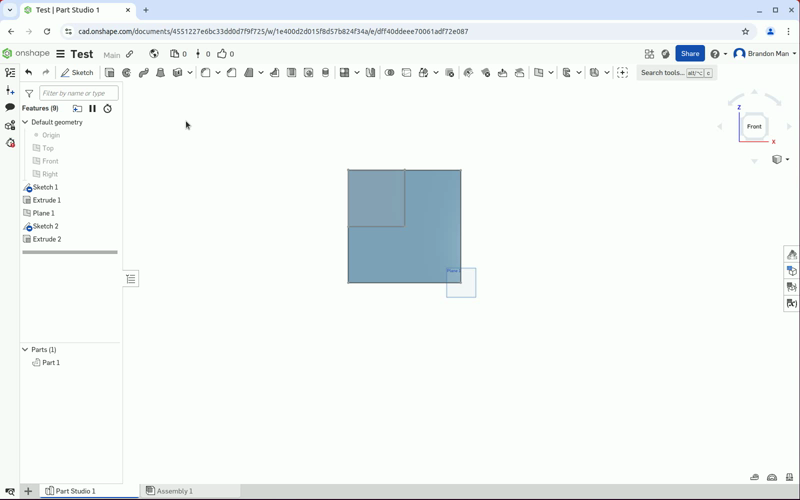
key(left, 2)
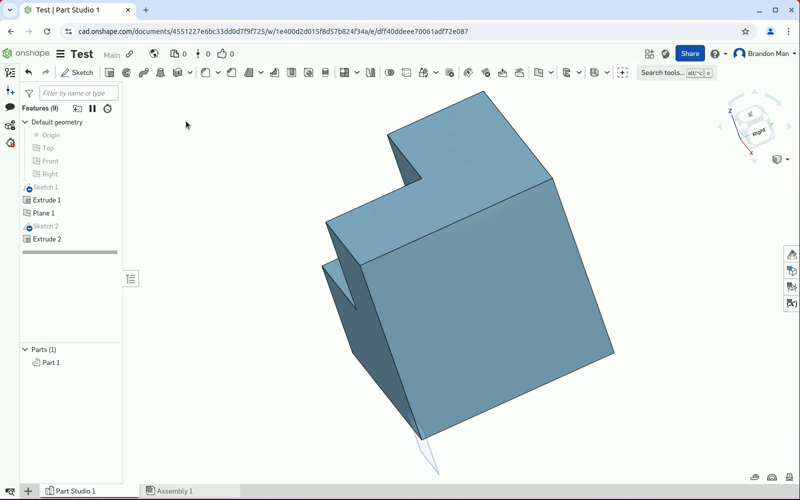
key(down, 2)
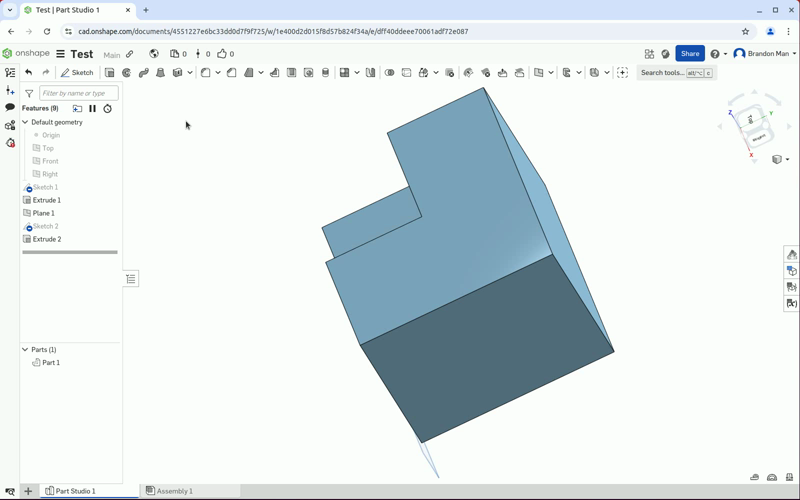
key(up, 2)
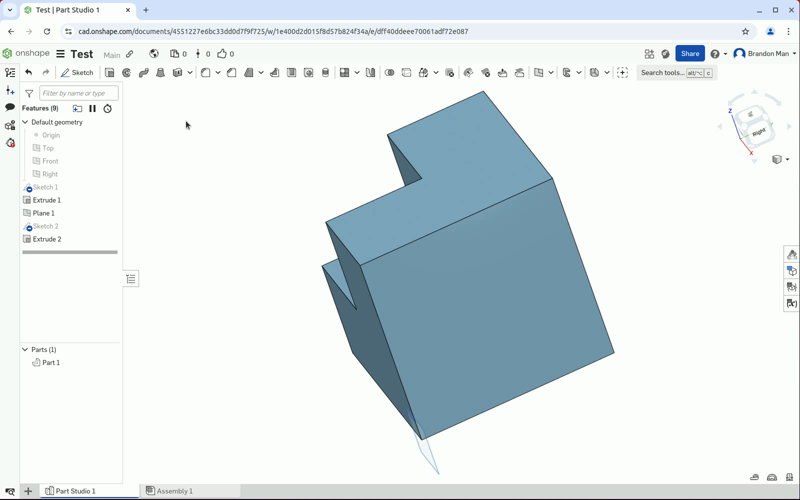
key(right, 2)
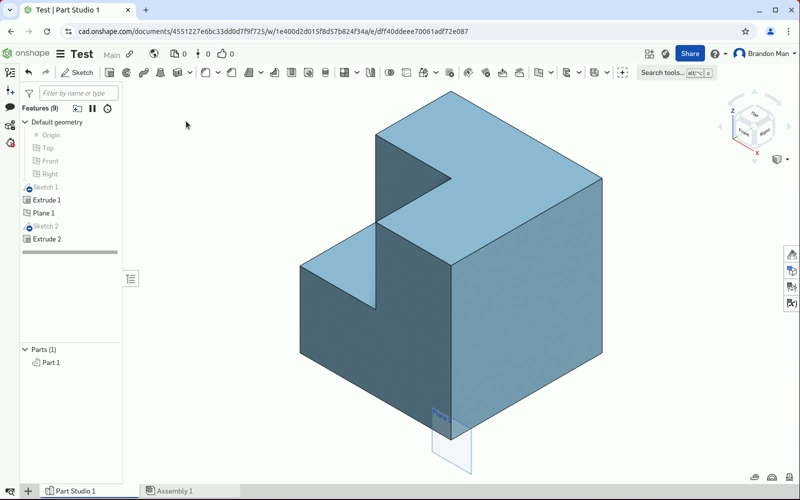
mouse_move(73, 189)
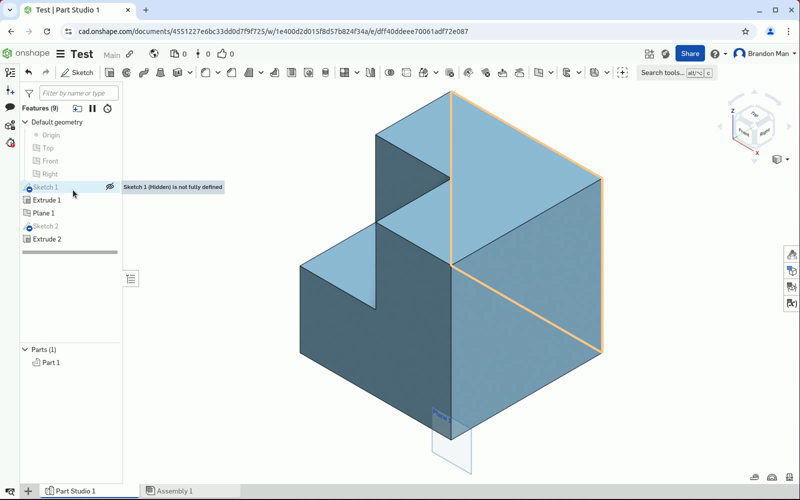
click(73, 189)